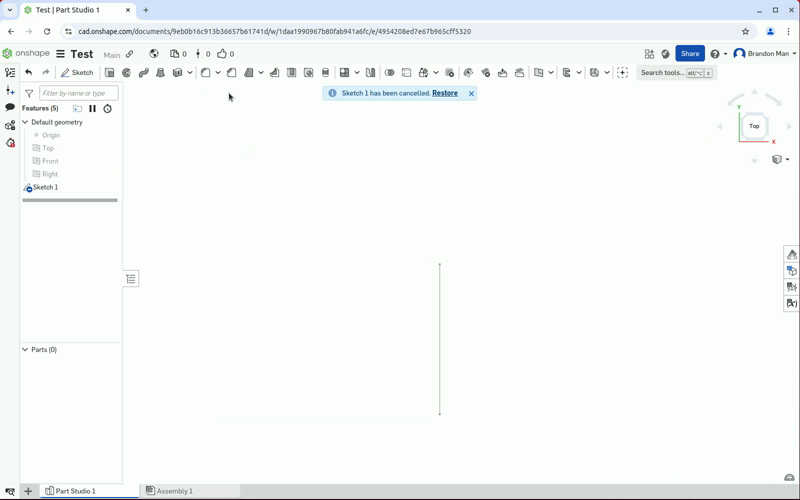
key(shift+h)
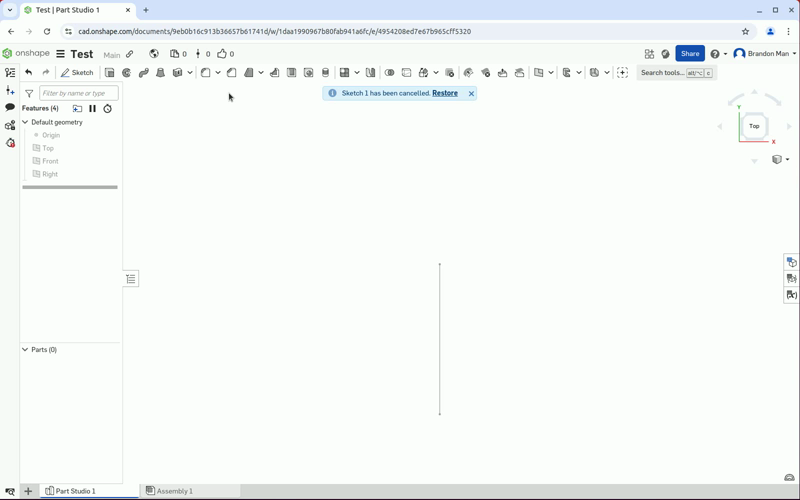
key(shift+s)
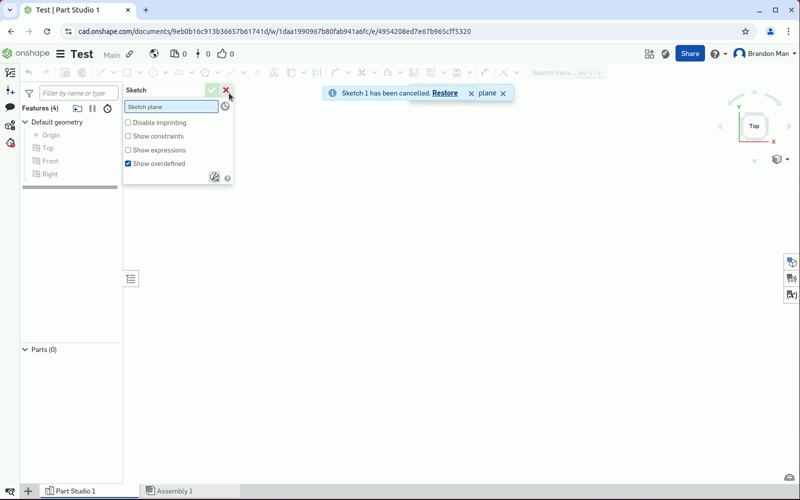
mouse_move(73, 150)
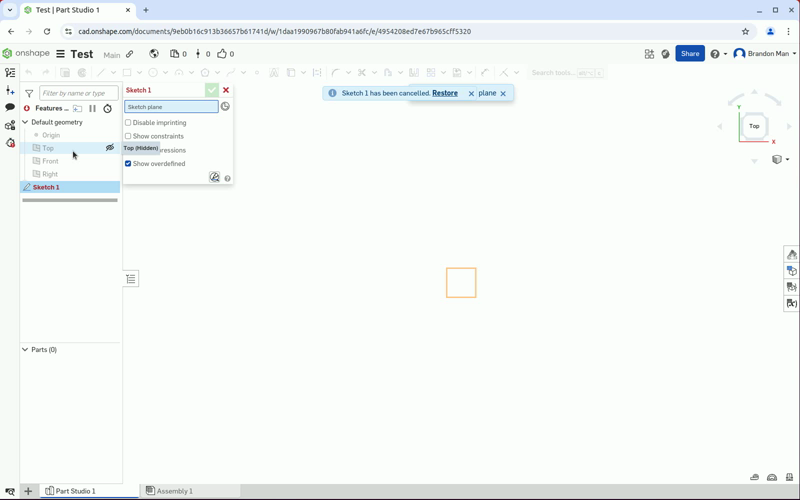
click(73, 150)
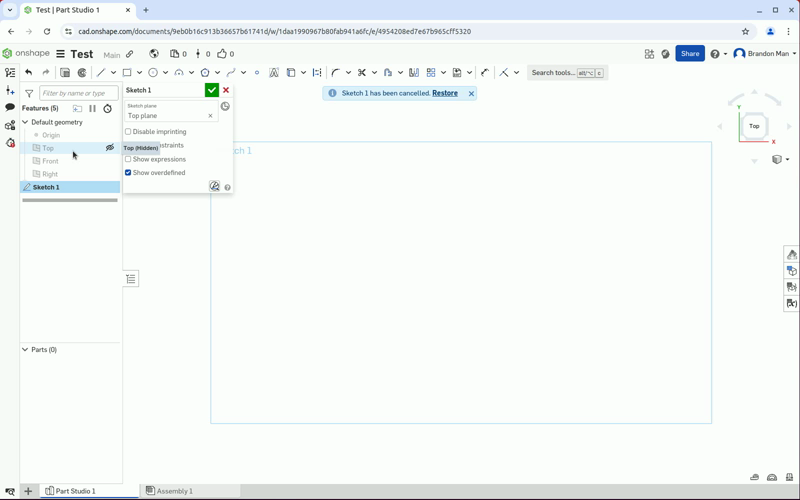
mouse_move(73, 352)
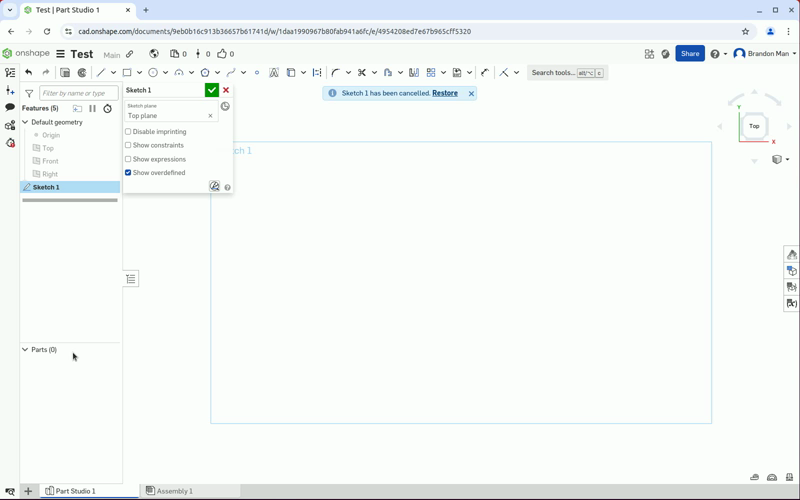
key(y)
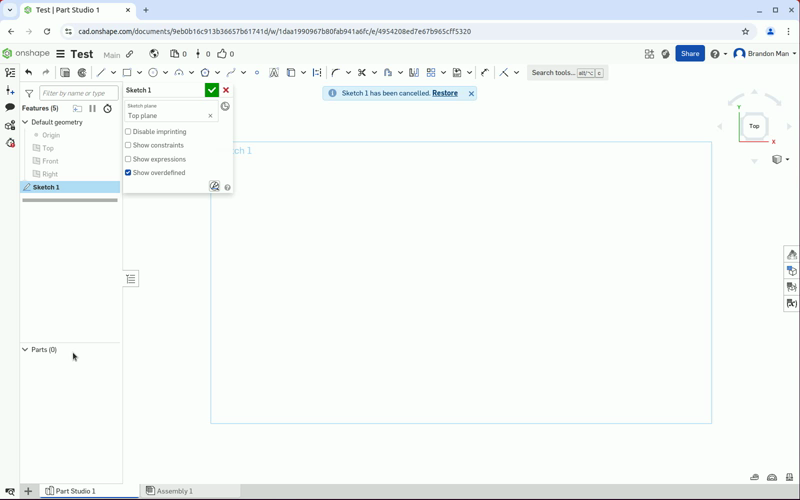
key(l)
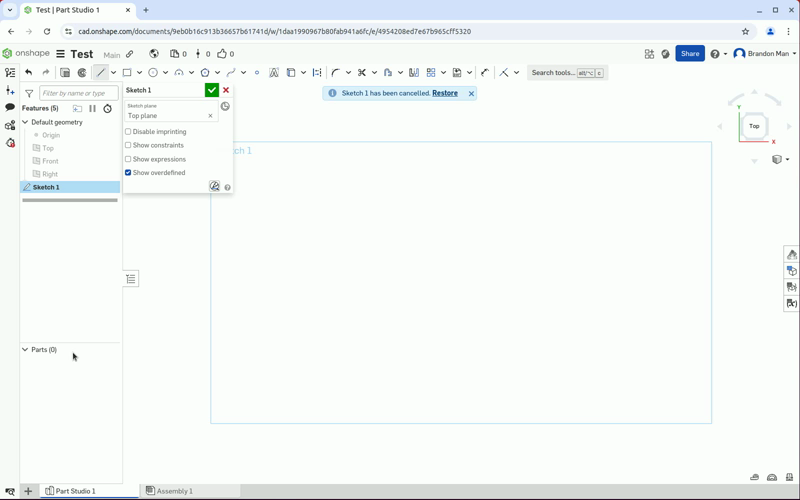
key_down(shift)
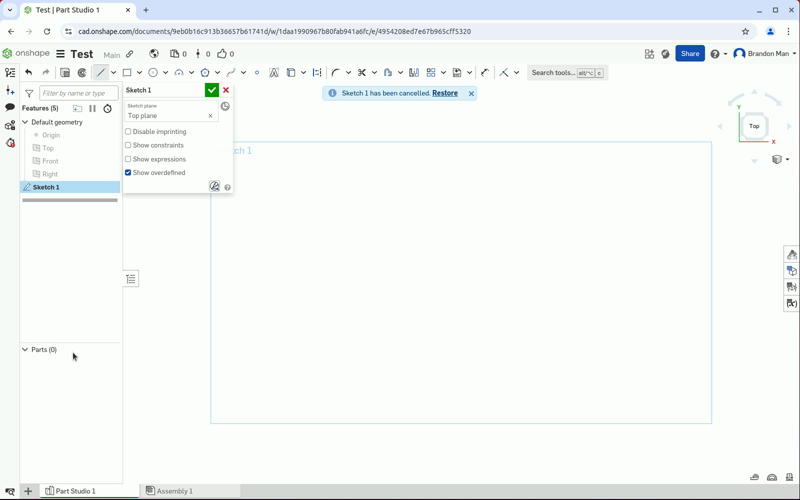
mouse_move(419, 292)
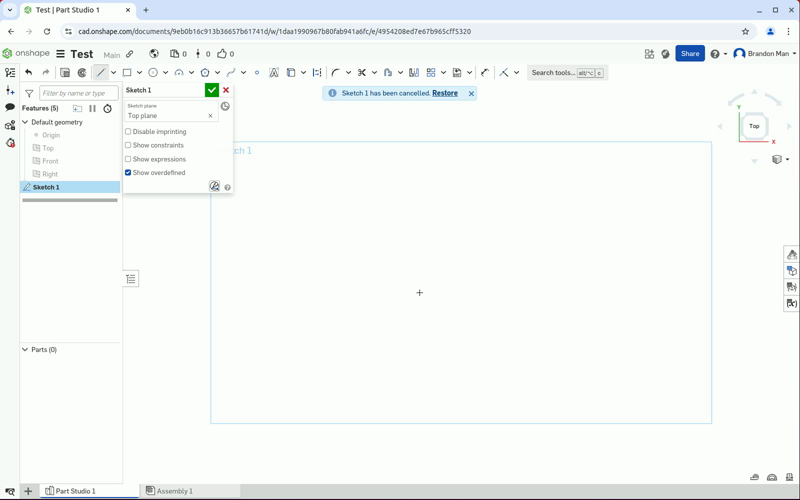
click(419, 292)
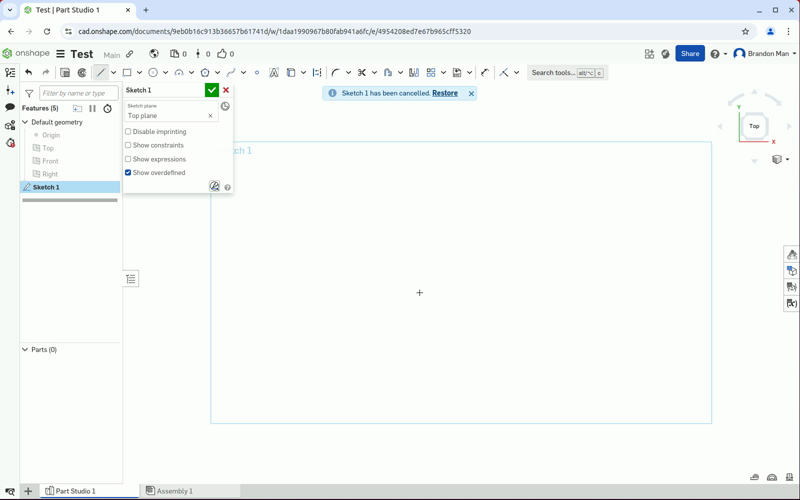
key_up(shift)
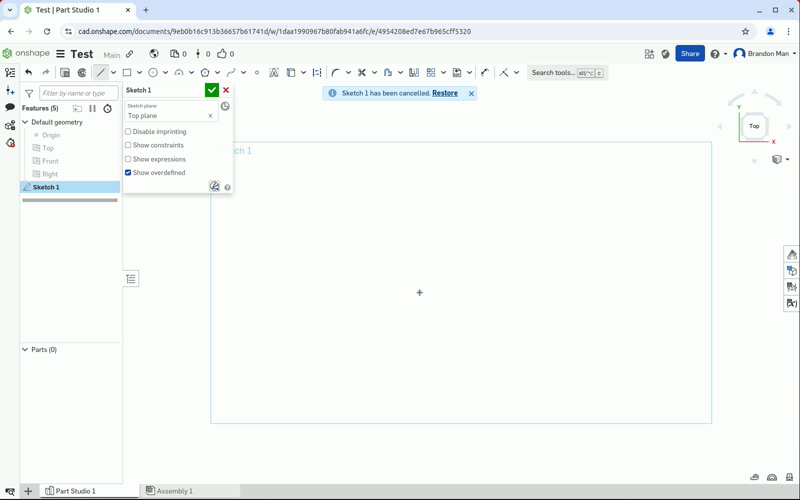
key_down(shift)
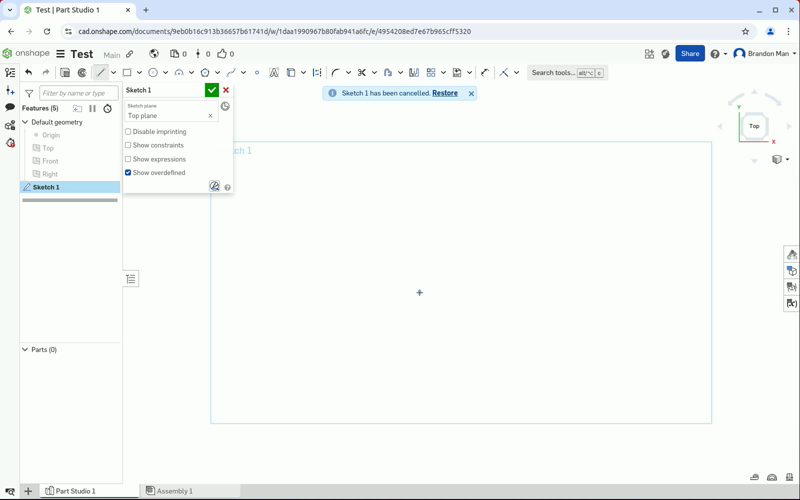
mouse_move(449, 292)
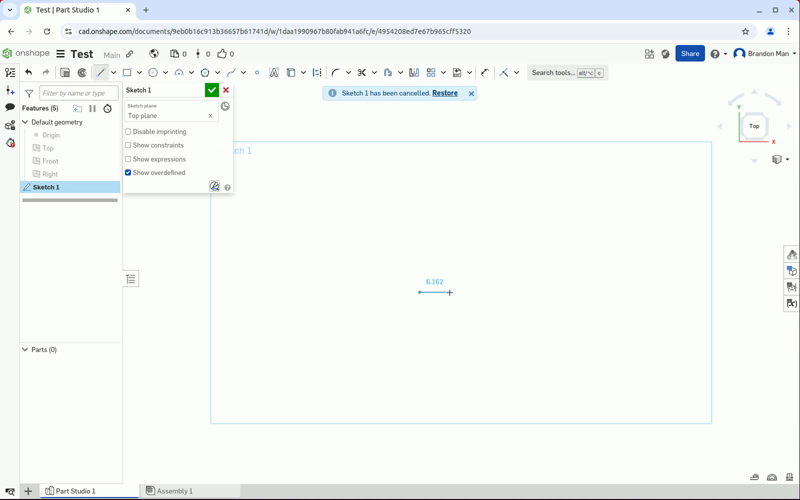
mouse_move(442, 320)
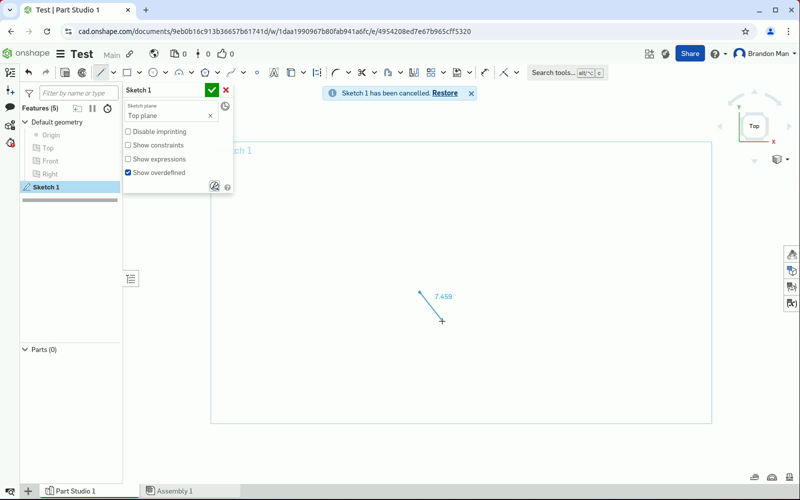
click(442, 320)
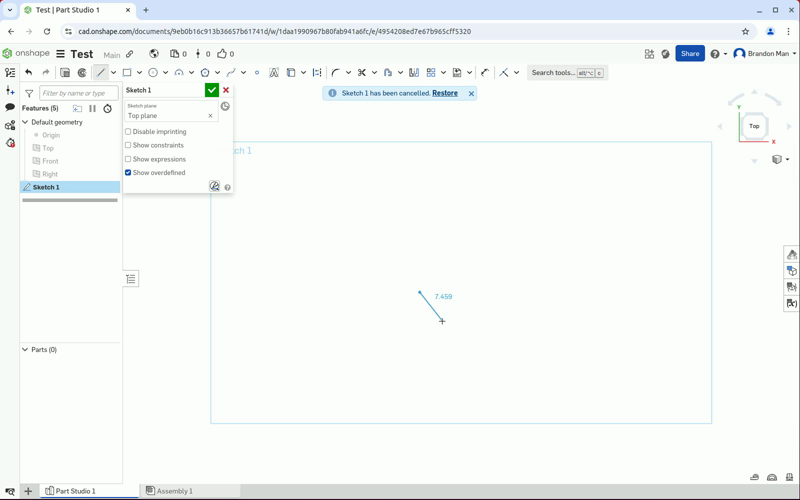
key_up(shift)
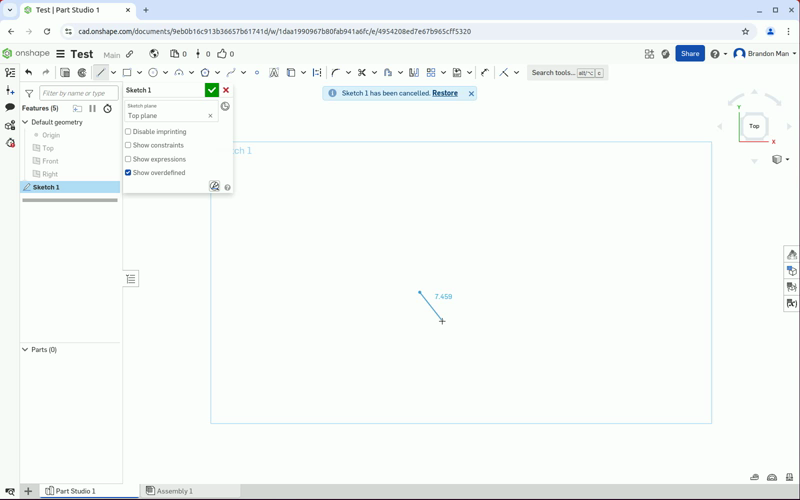
key_down(shift)
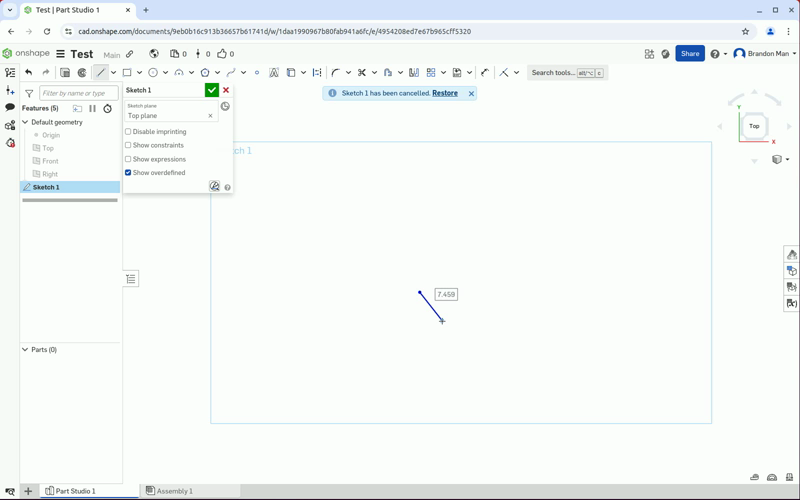
mouse_move(472, 320)
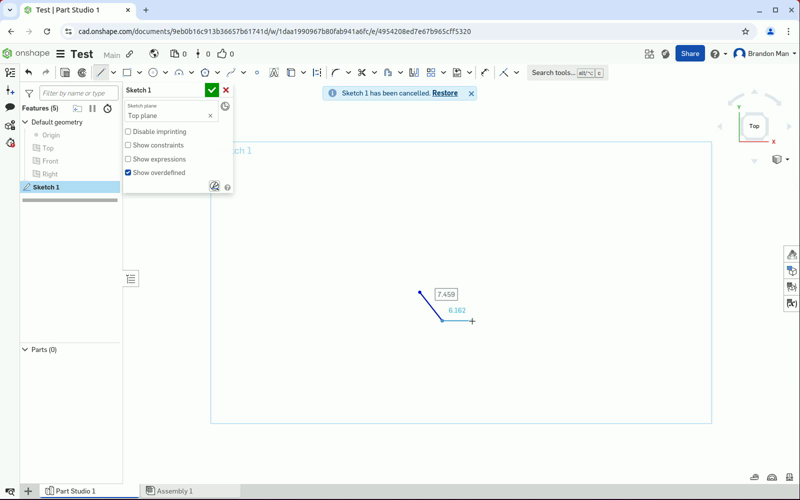
mouse_move(479, 320)
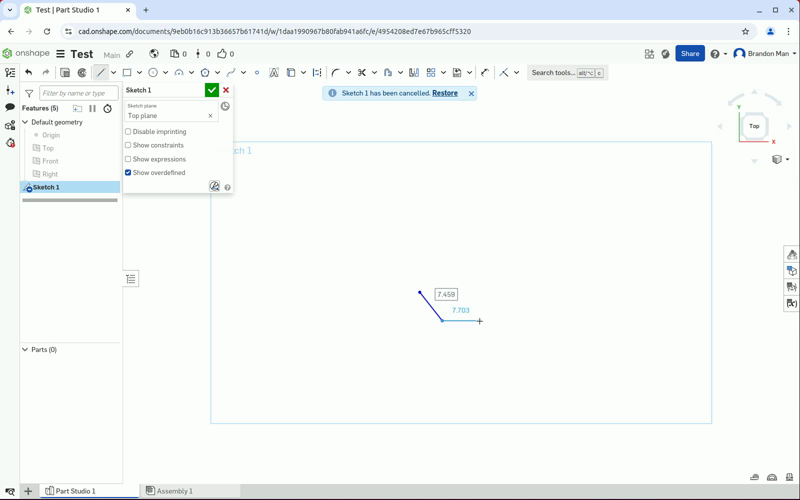
click(479, 320)
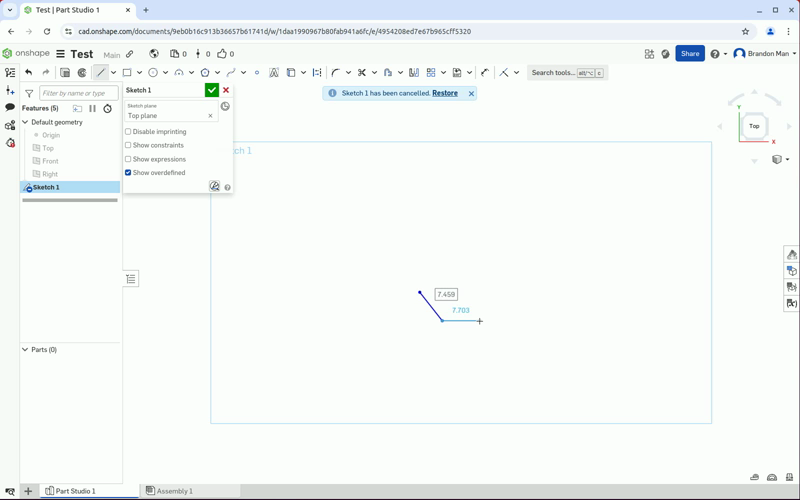
key_up(shift)
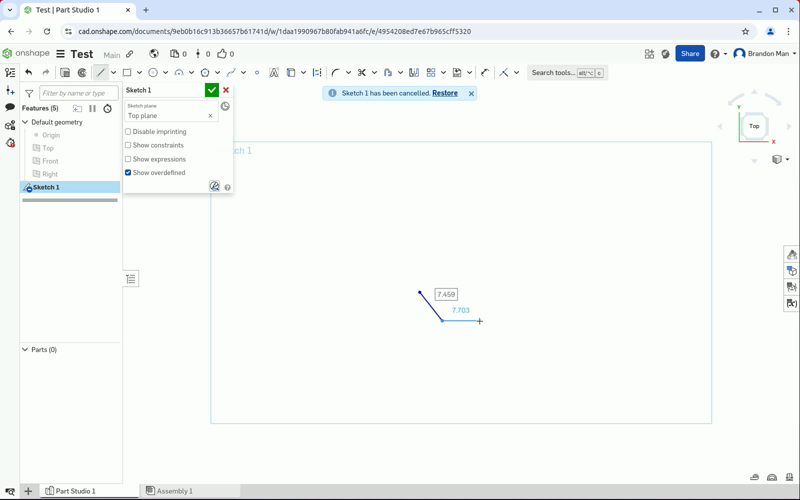
key_down(shift)
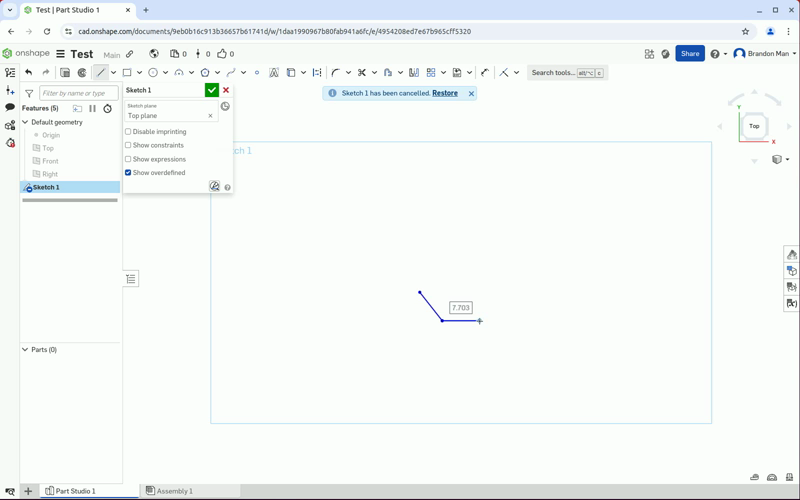
mouse_move(509, 320)
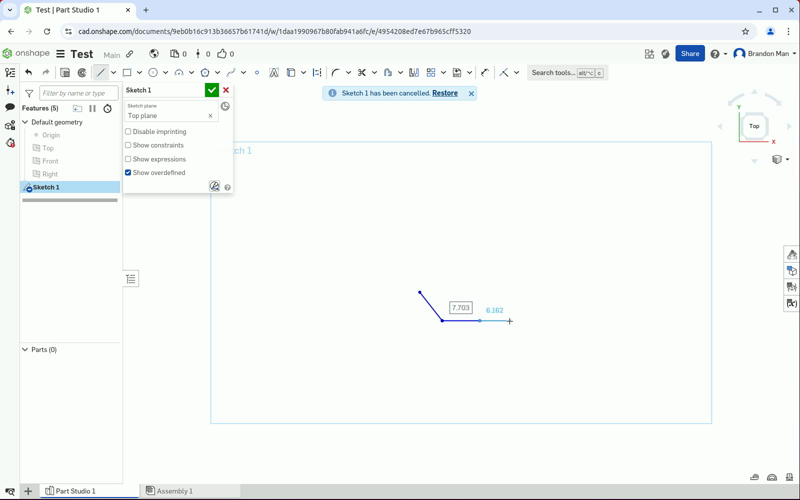
mouse_move(502, 292)
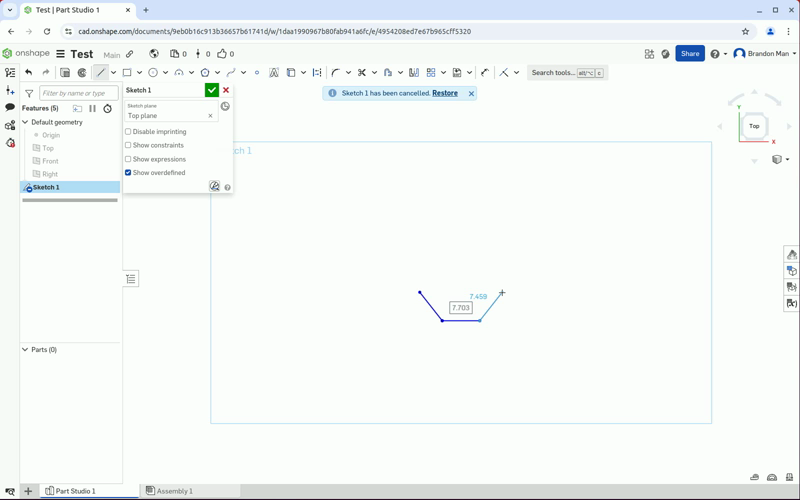
click(502, 292)
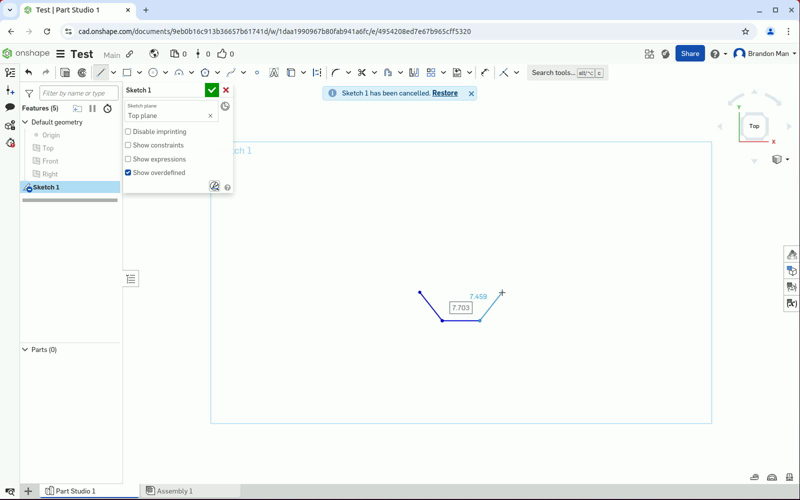
key_up(shift)
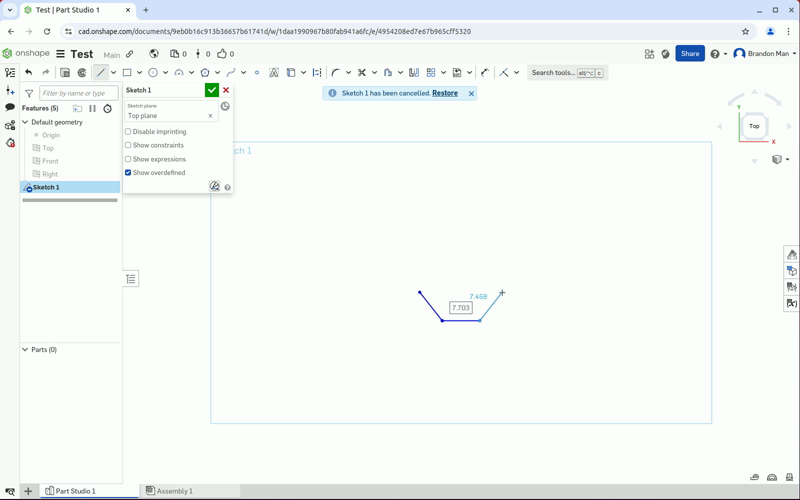
key_down(shift)
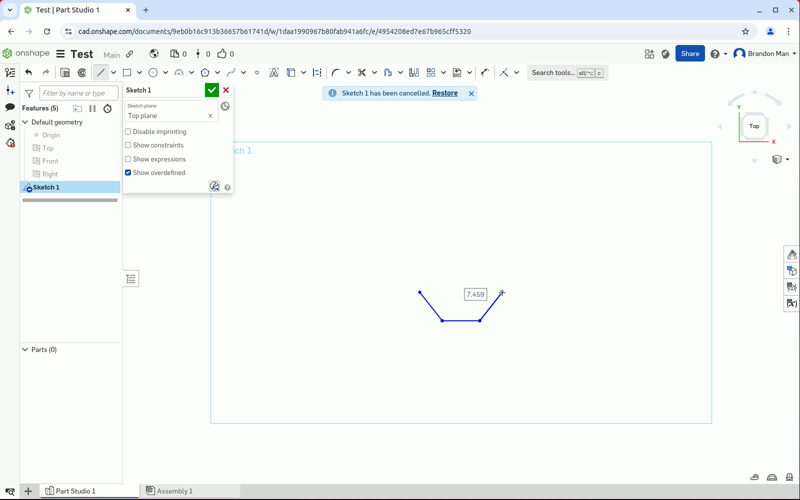
mouse_move(532, 292)
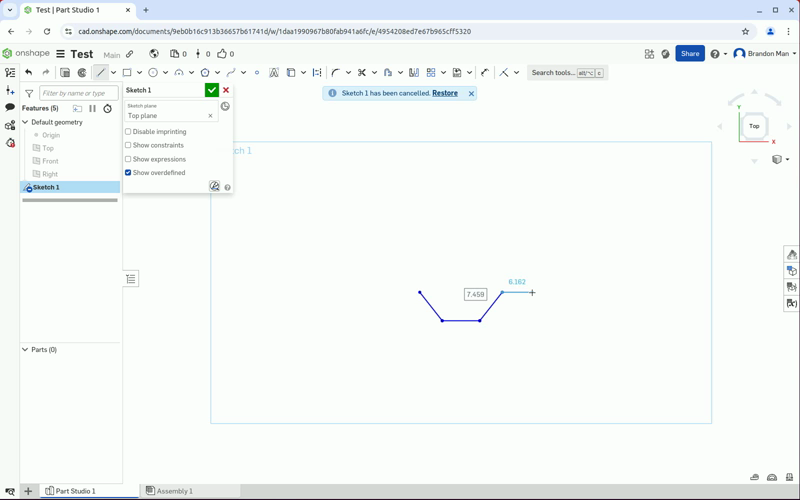
mouse_move(494, 256)
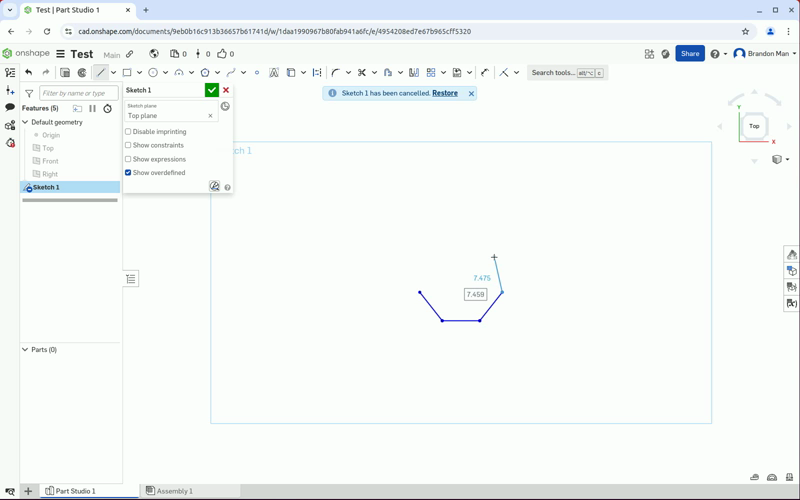
click(494, 256)
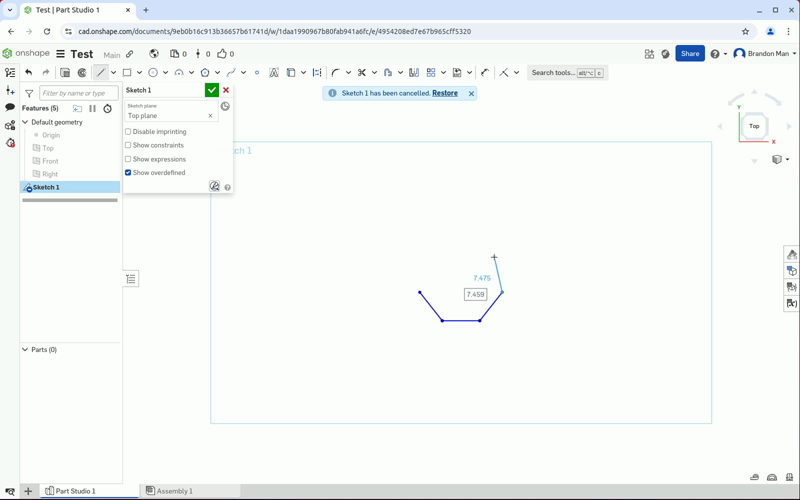
key_up(shift)
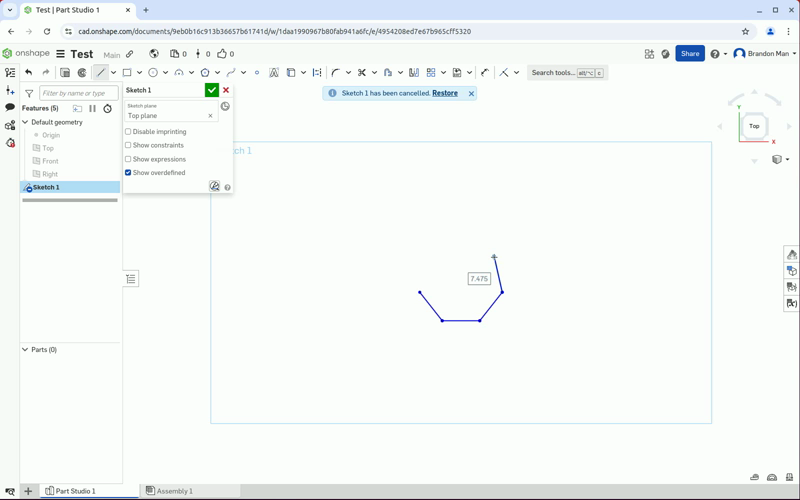
key_down(shift)
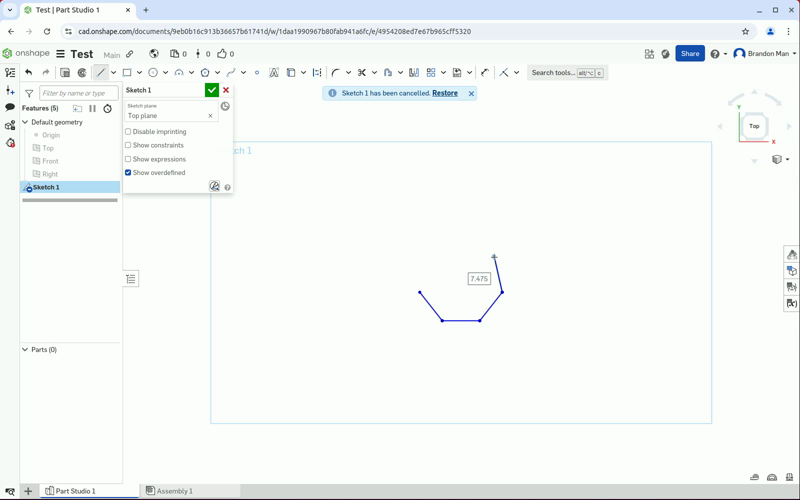
mouse_move(524, 256)
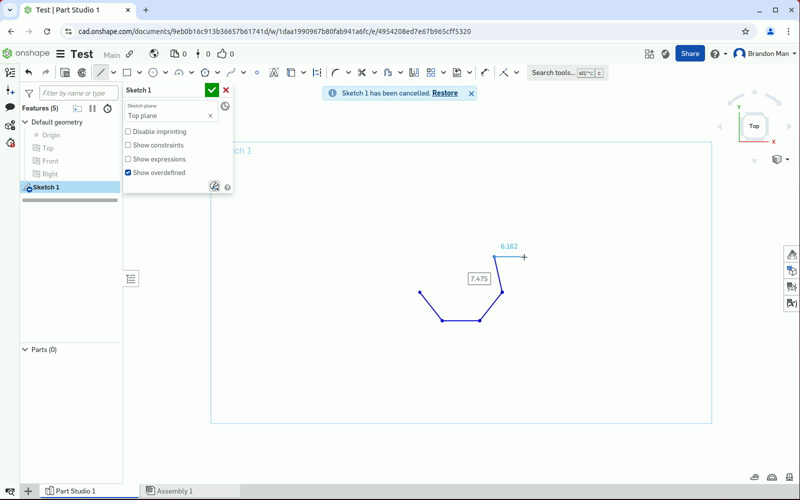
mouse_move(461, 240)
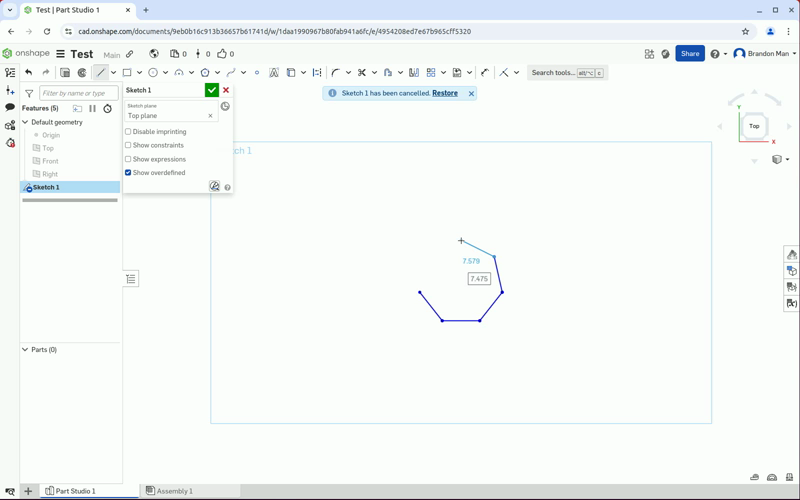
click(461, 240)
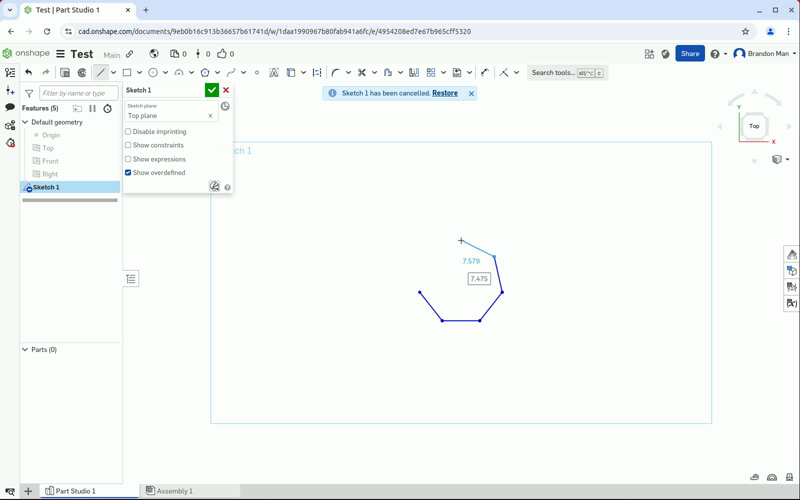
key_up(shift)
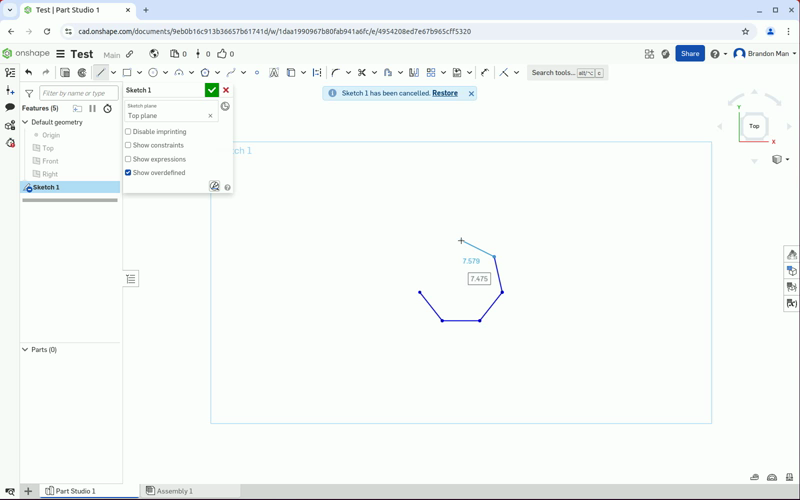
key_down(shift)
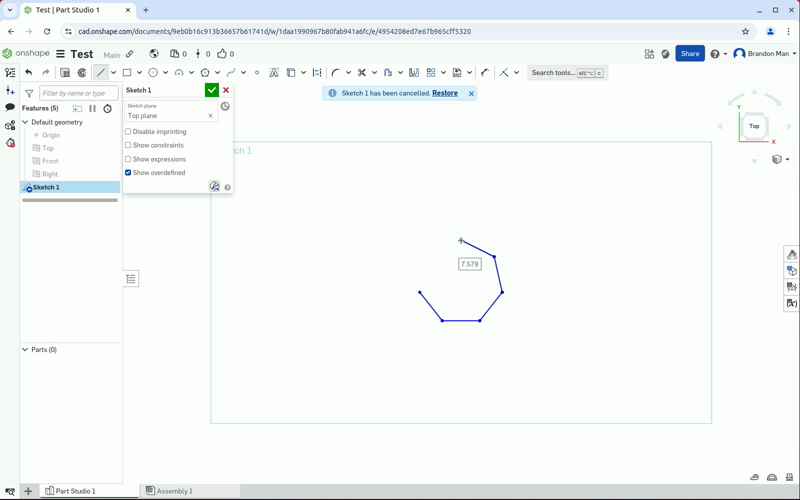
mouse_move(491, 240)
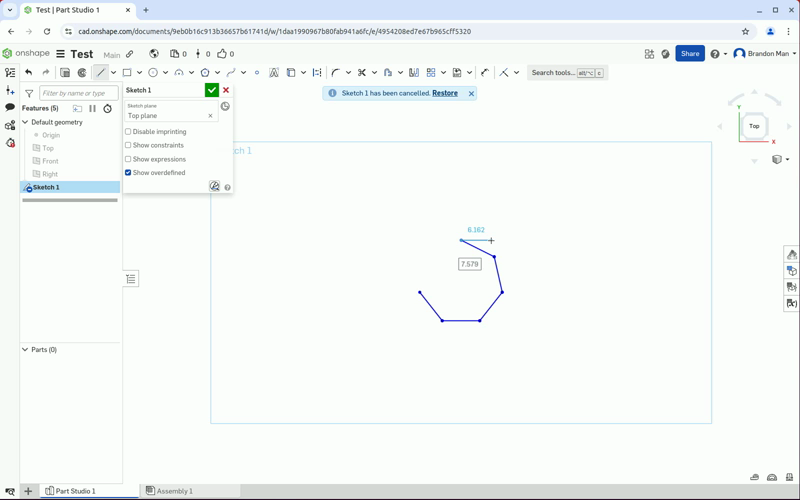
mouse_move(427, 256)
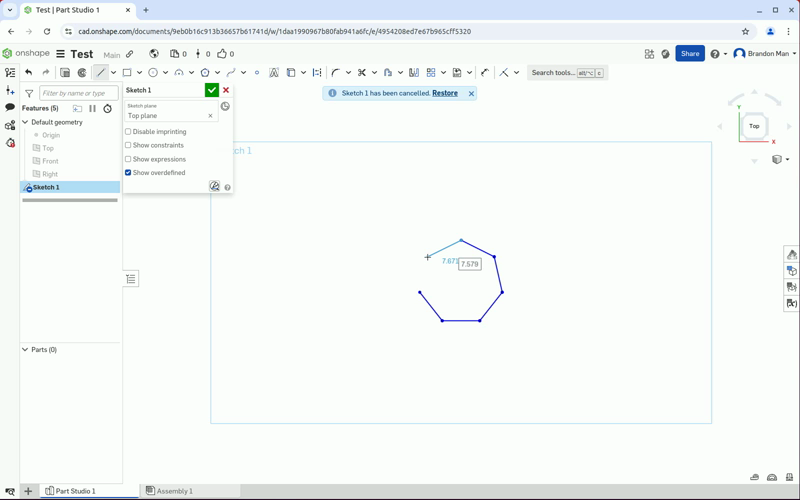
click(427, 256)
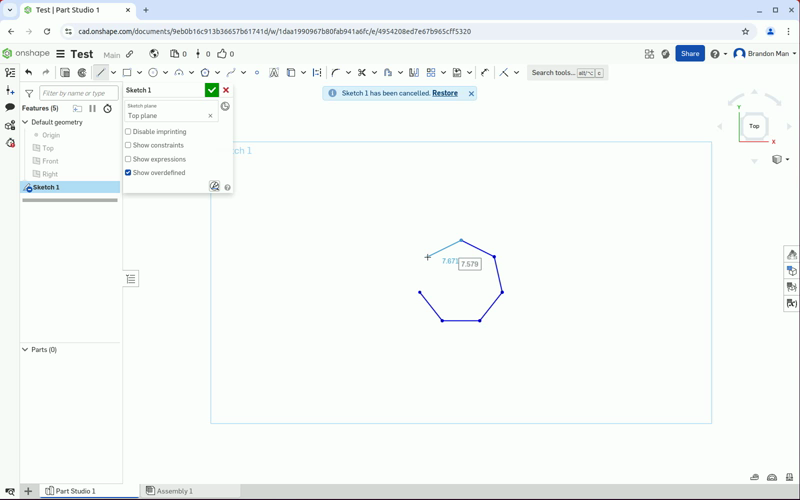
key_up(shift)
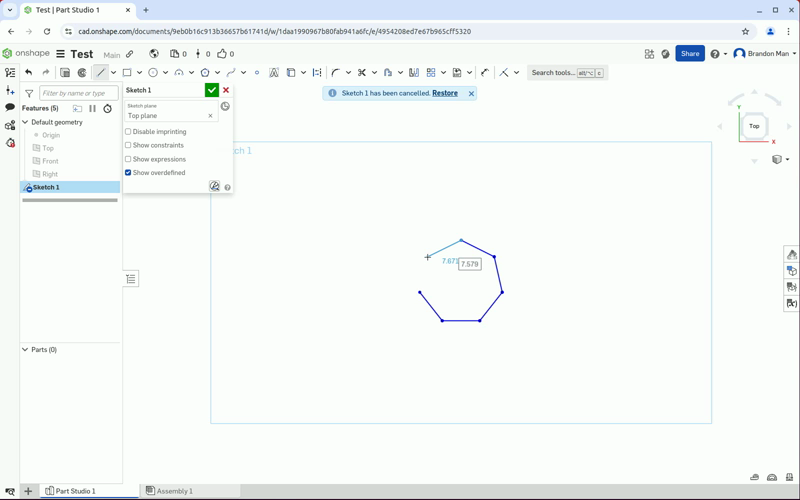
mouse_move(457, 256)
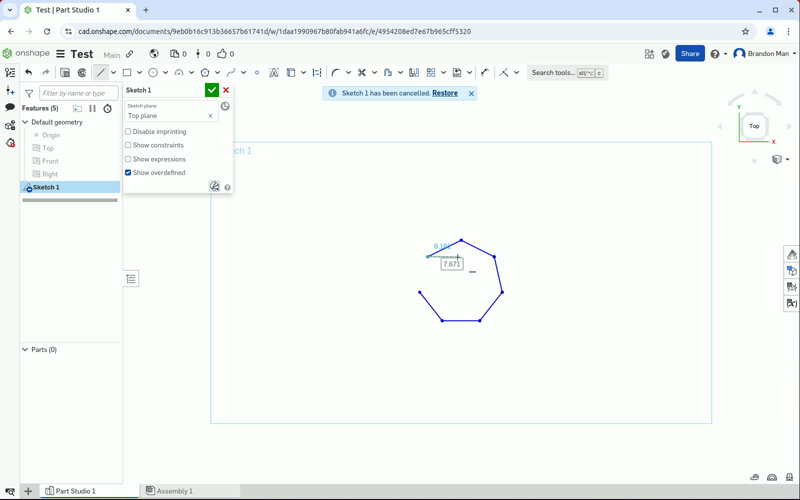
key_down(shift)
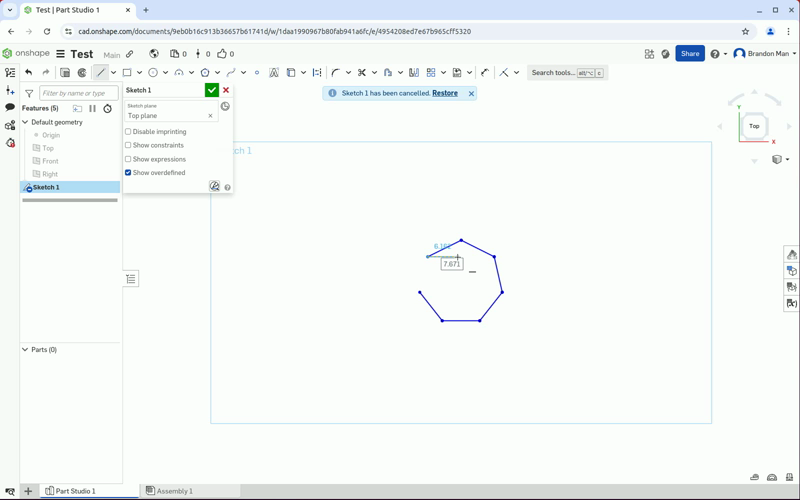
mouse_move(419, 292)
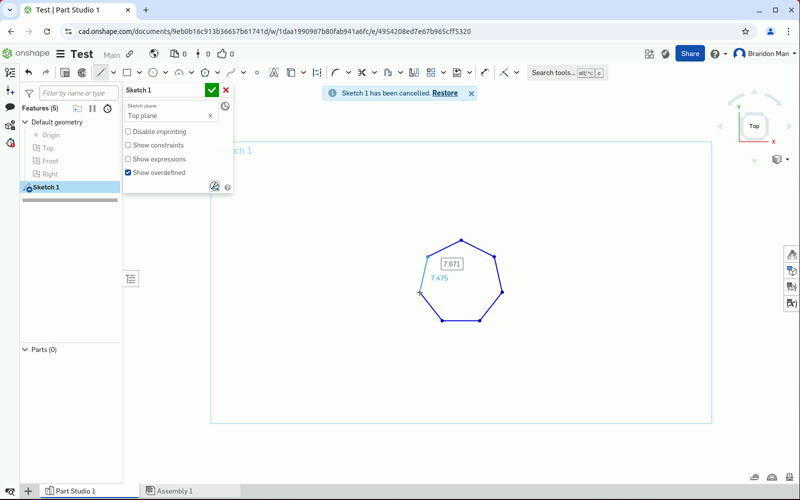
key_up(shift)
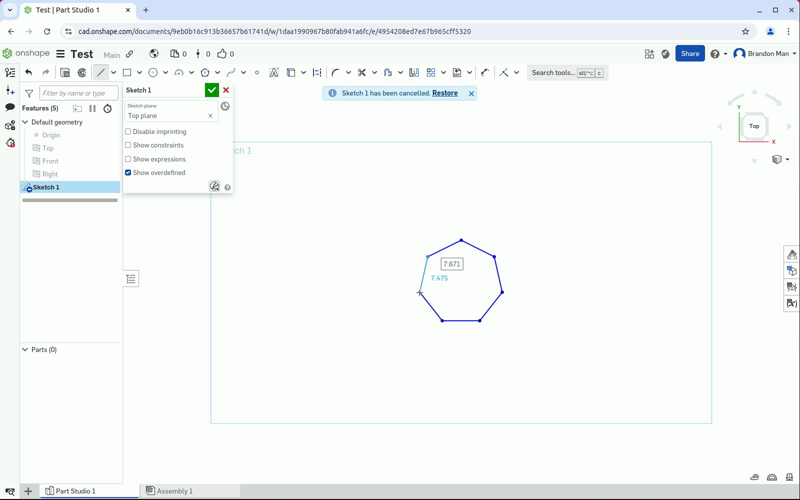
click(419, 292)
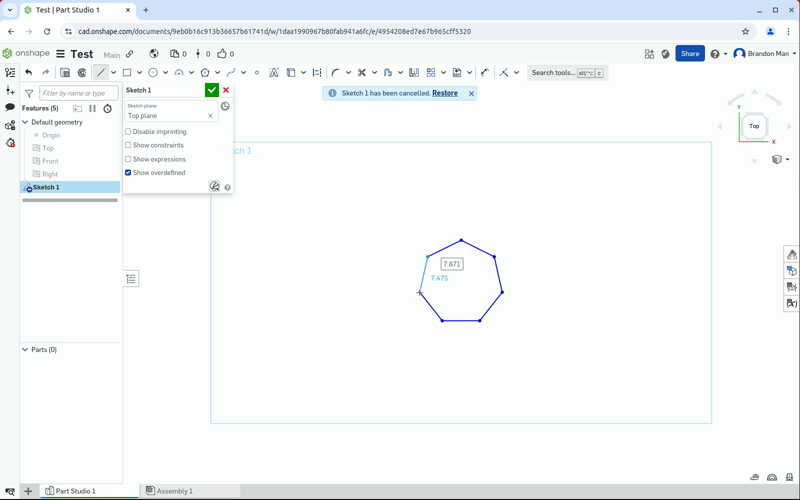
key(esc)
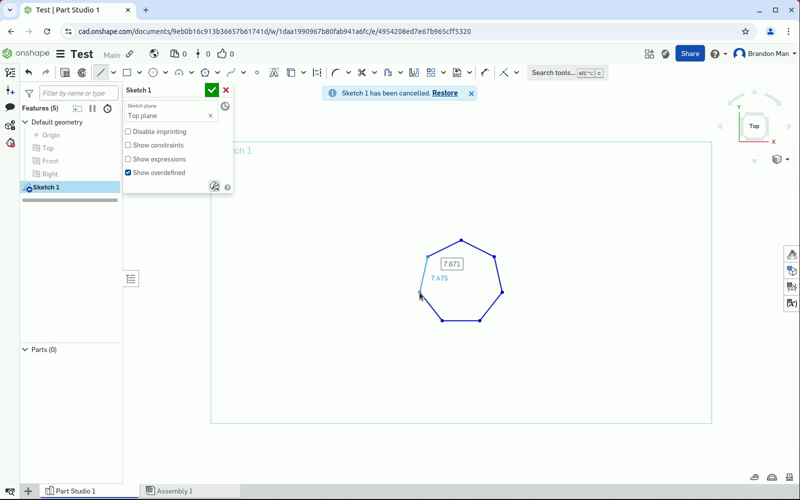
mouse_move(474, 280)
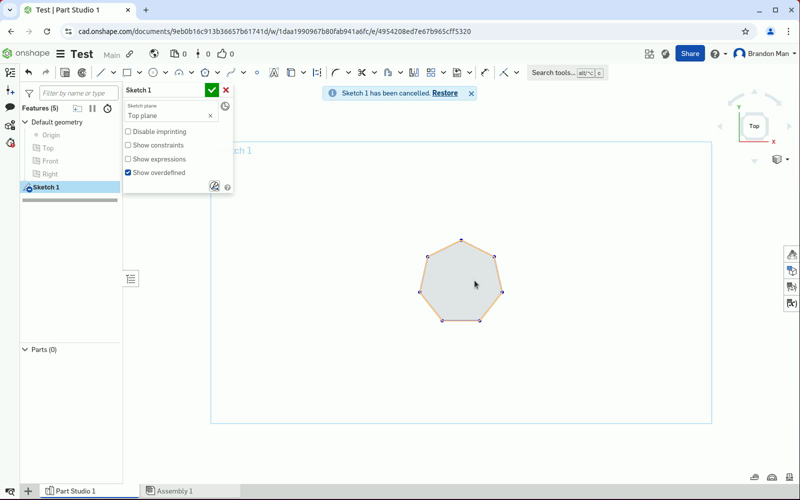
click(474, 280)
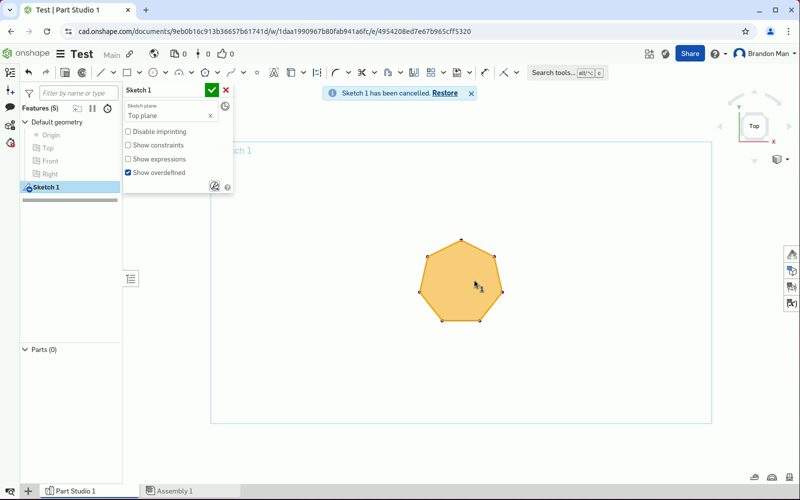
mouse_move(73, 352)
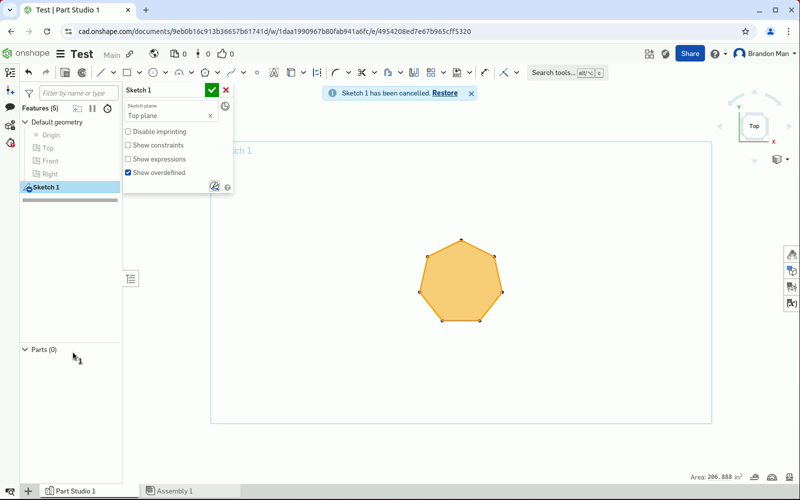
key(shift+y)
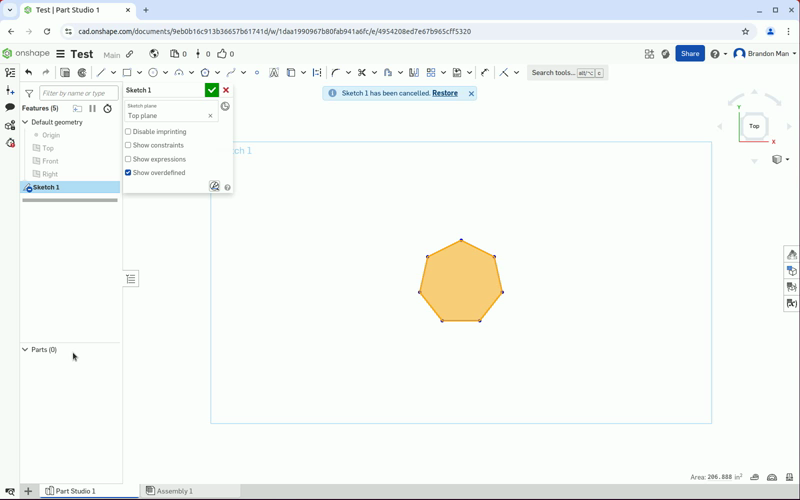
key(shift+e)
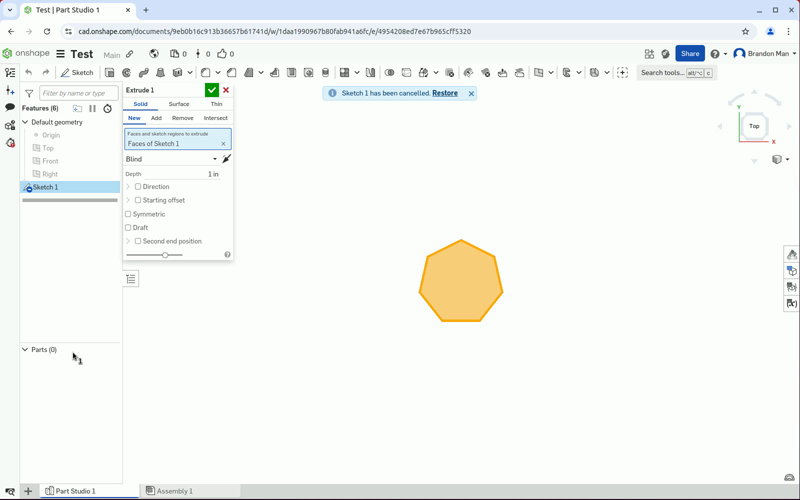
mouse_move(143, 106)
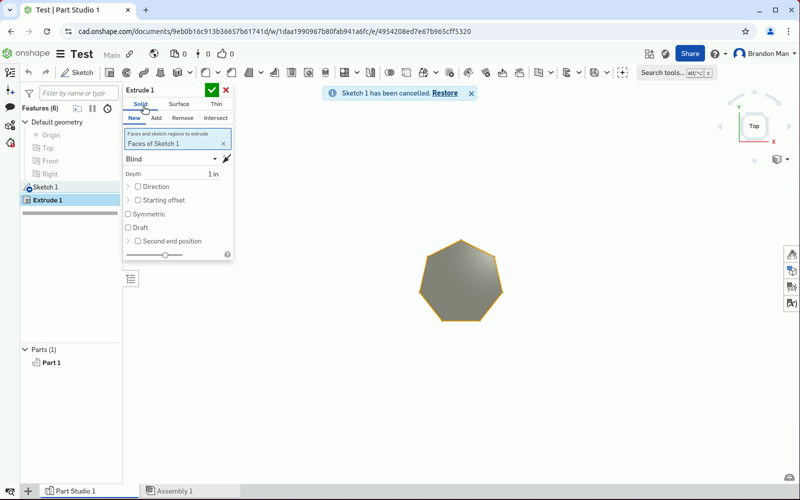
click(143, 106)
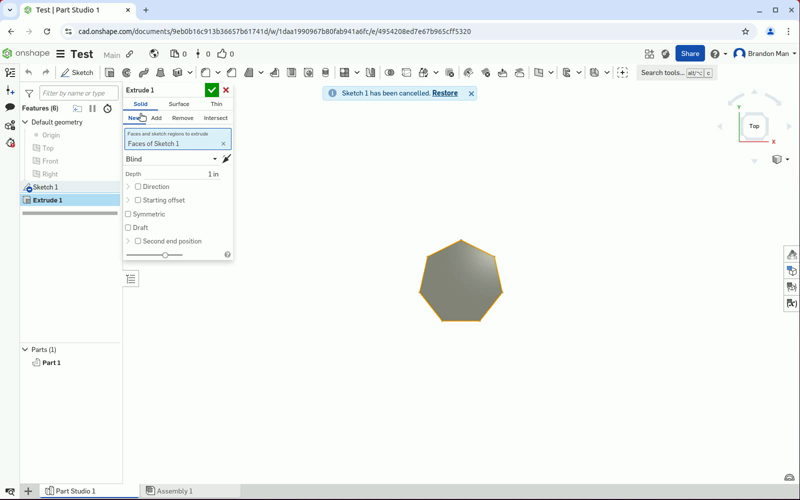
mouse_move(137, 120)
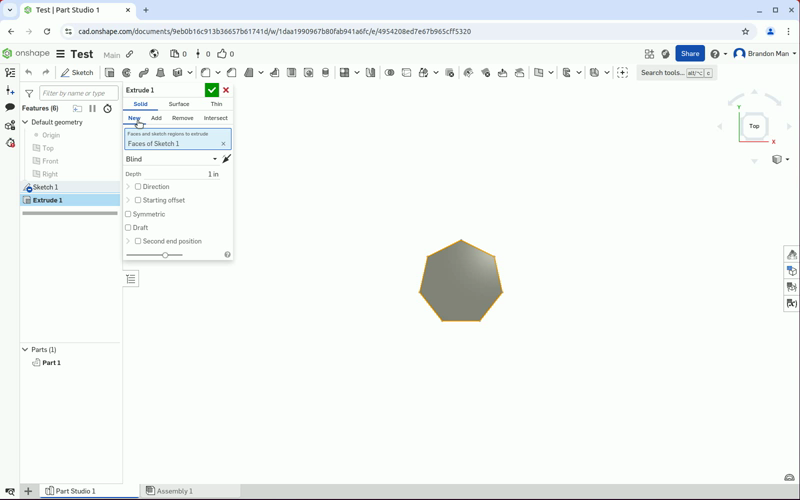
click(137, 120)
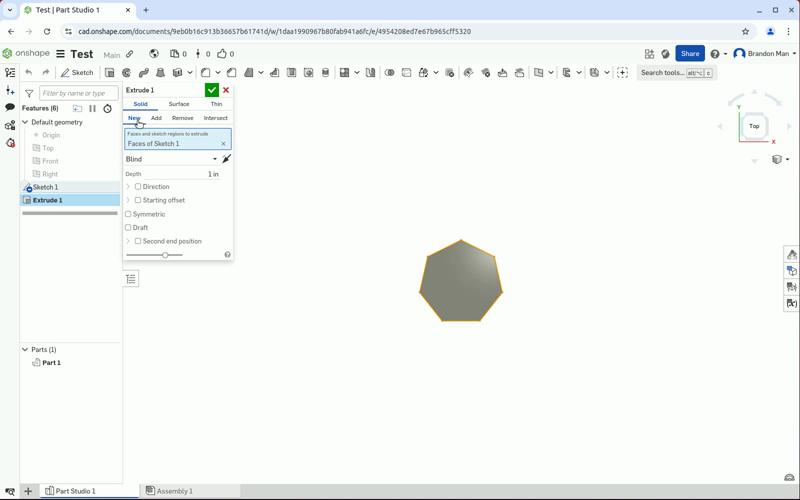
key(tab, 4)
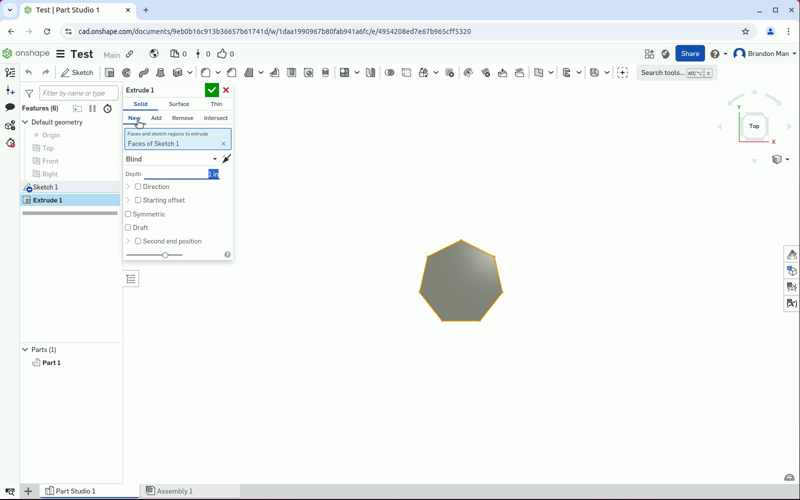
text(7.703)
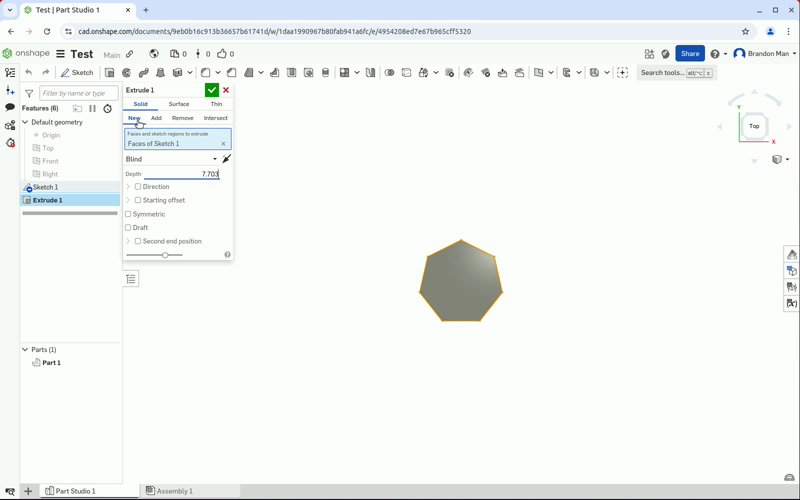
key(enter)
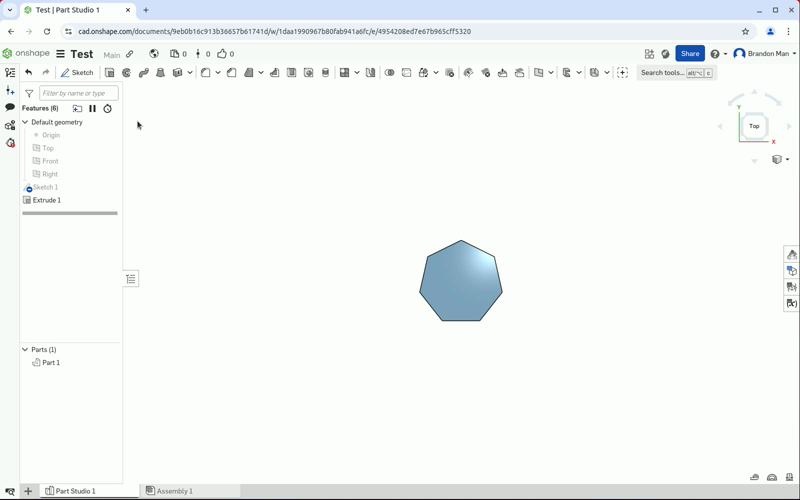
key(shift+h)
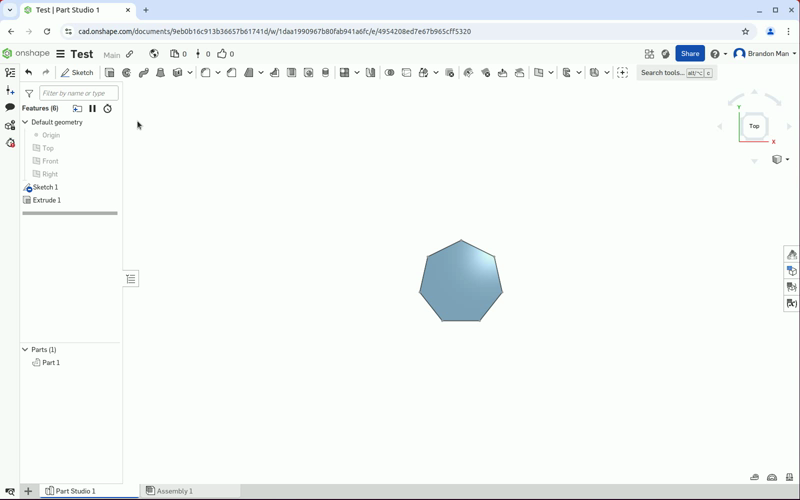
key(shift+h)
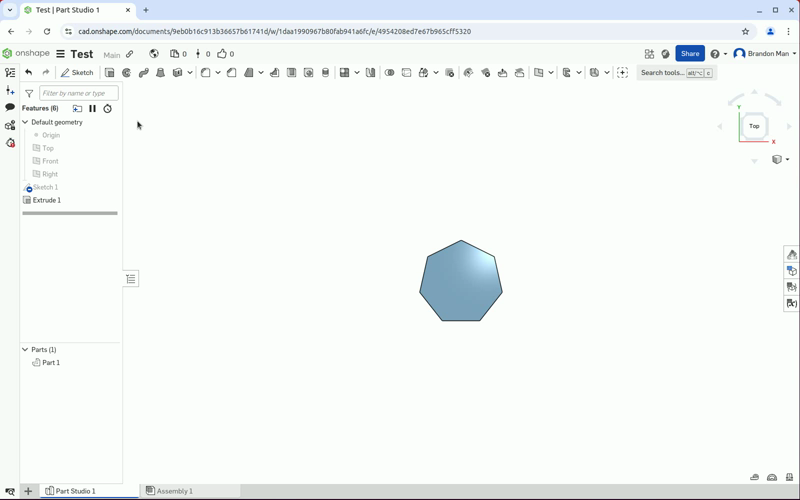
mouse_move(73, 189)
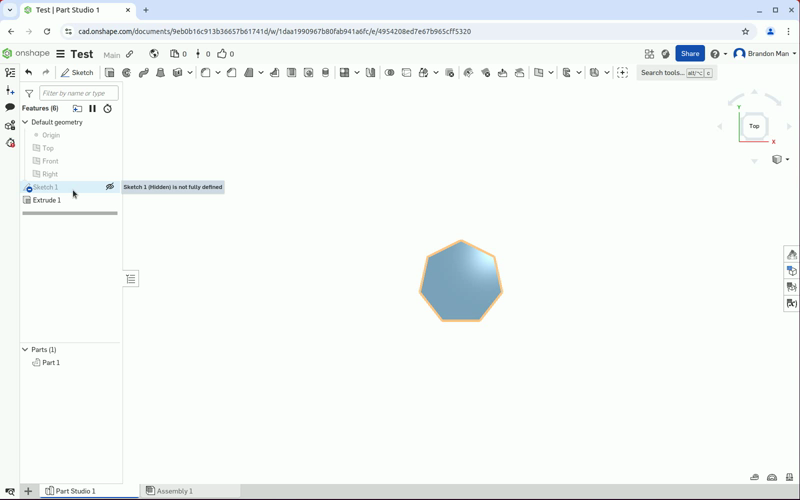
click(73, 189)
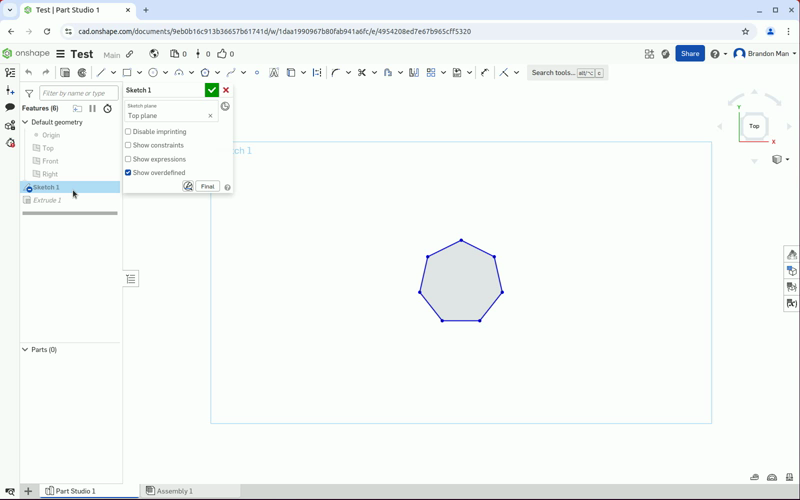
mouse_move(229, 92)
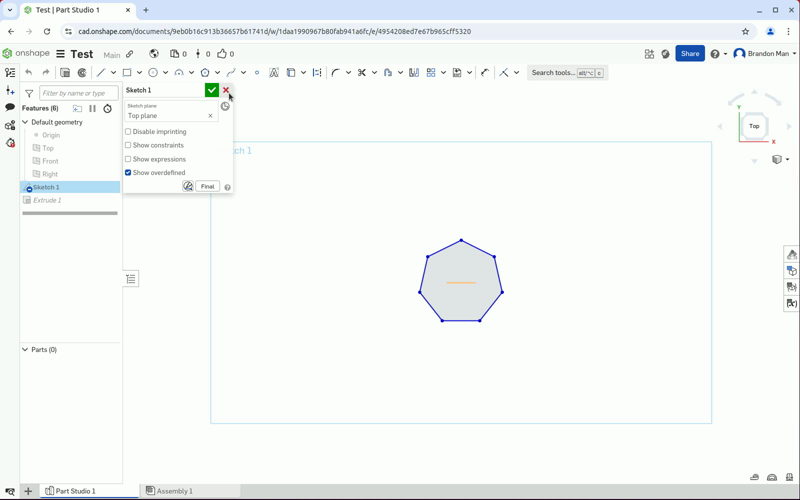
click(229, 92)
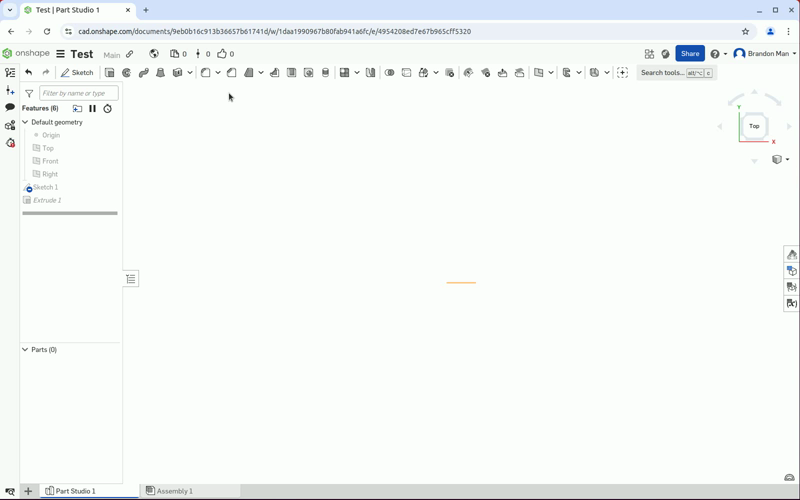
mouse_move(541, 75)
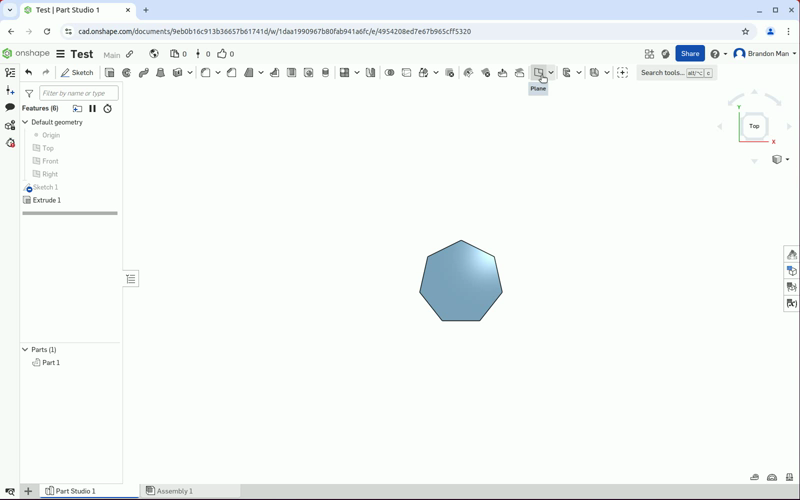
click(541, 75)
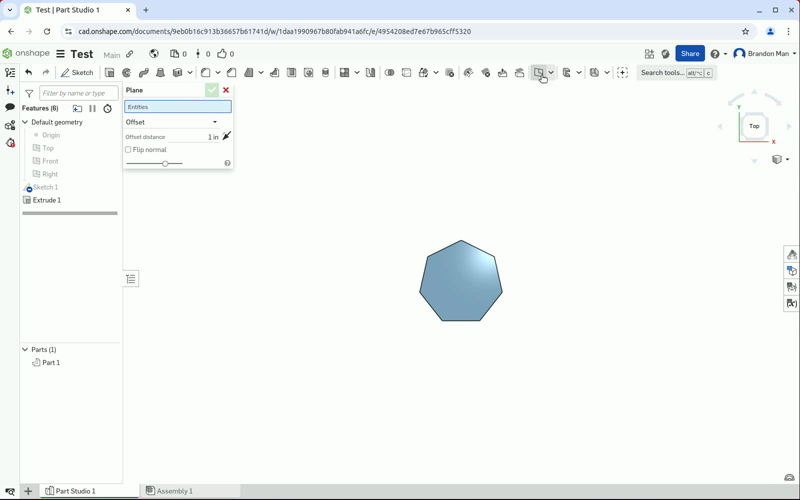
mouse_move(73, 150)
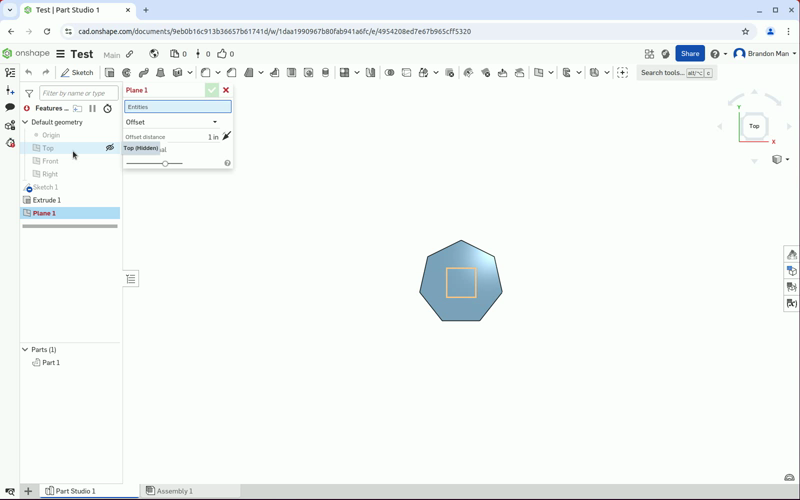
click(73, 150)
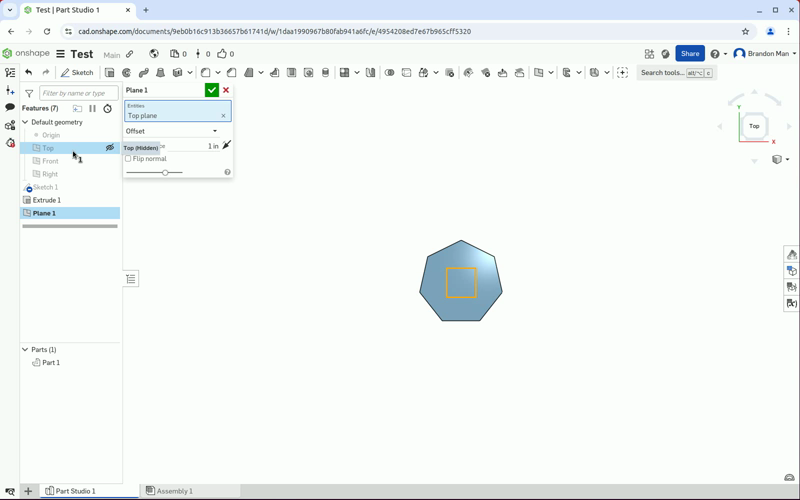
key(tab, 2)
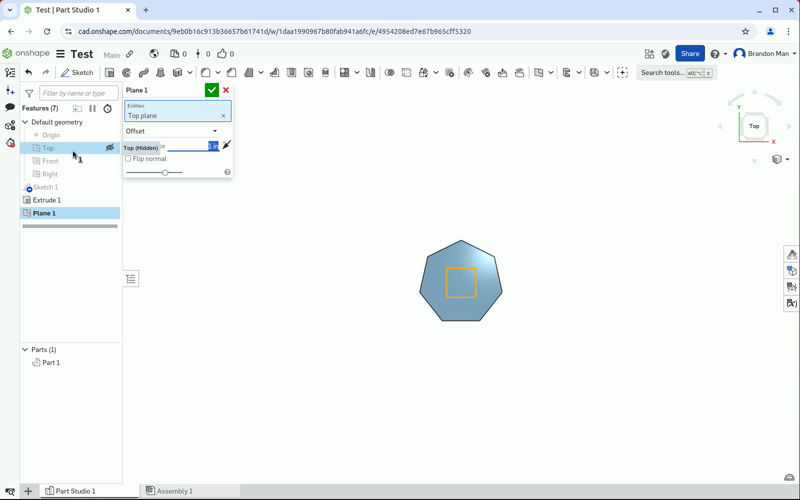
text(7.703)
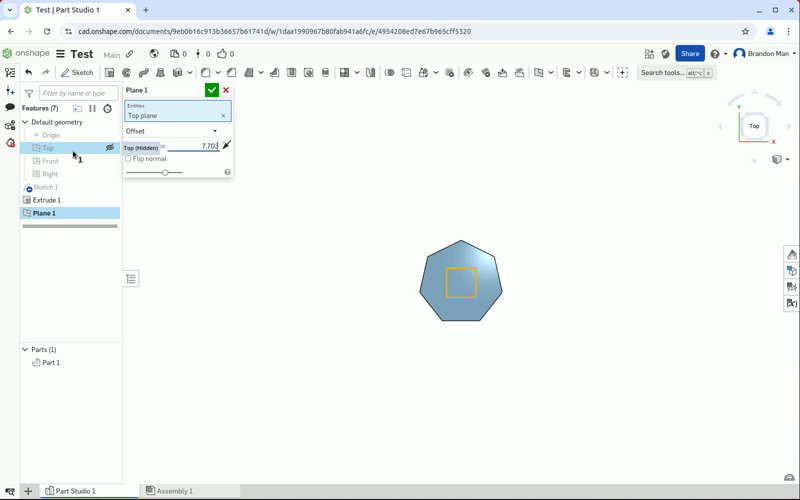
key(enter, 2)
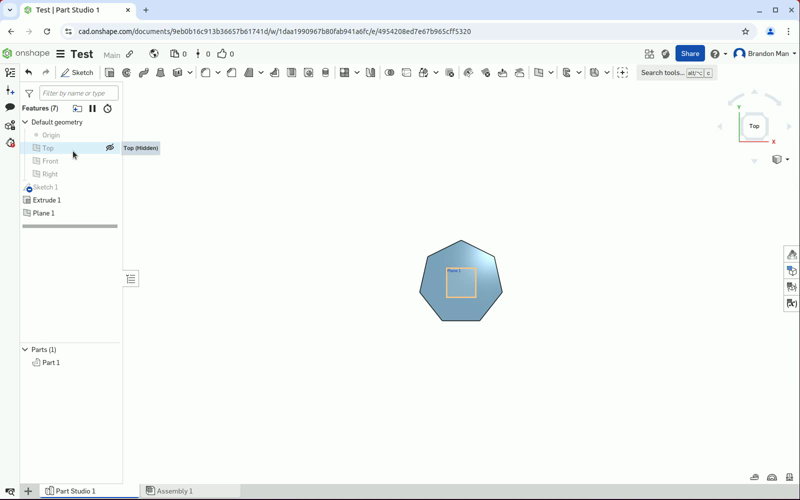
key(shift+s)
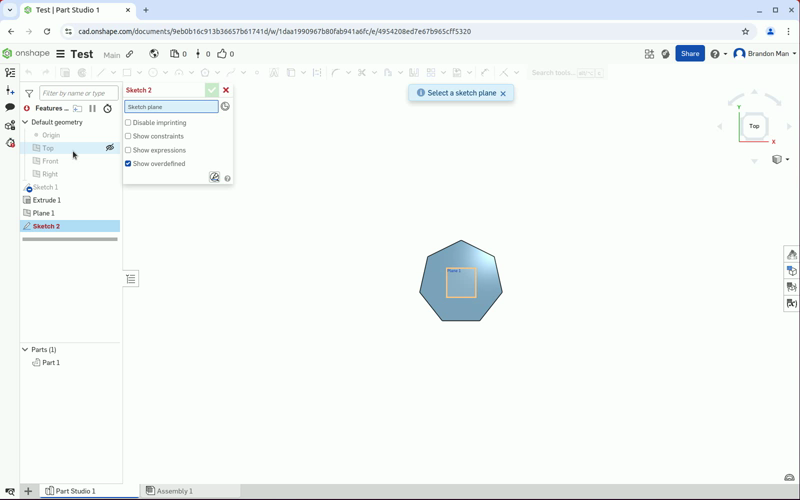
mouse_move(73, 215)
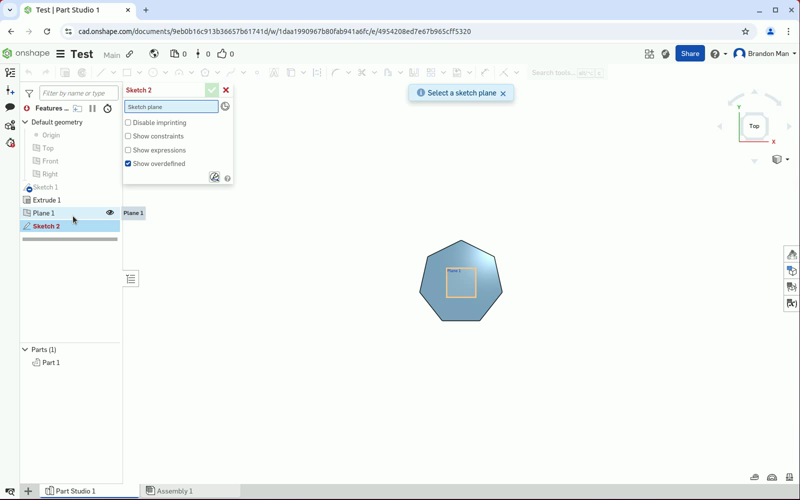
click(73, 215)
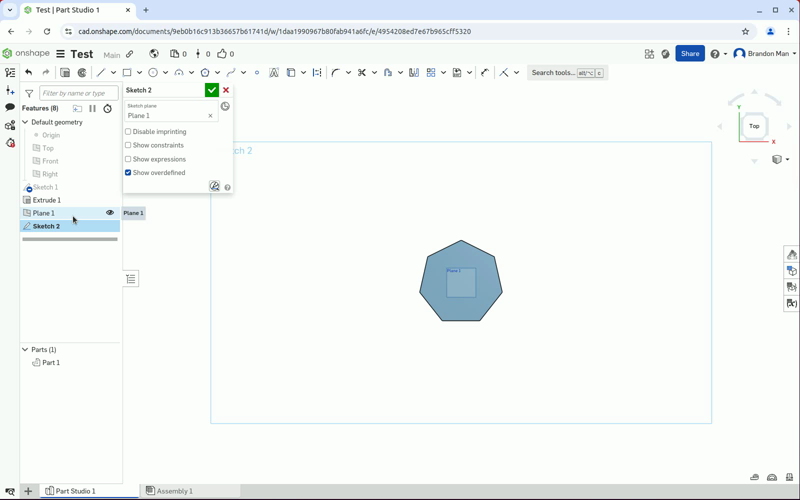
mouse_move(73, 352)
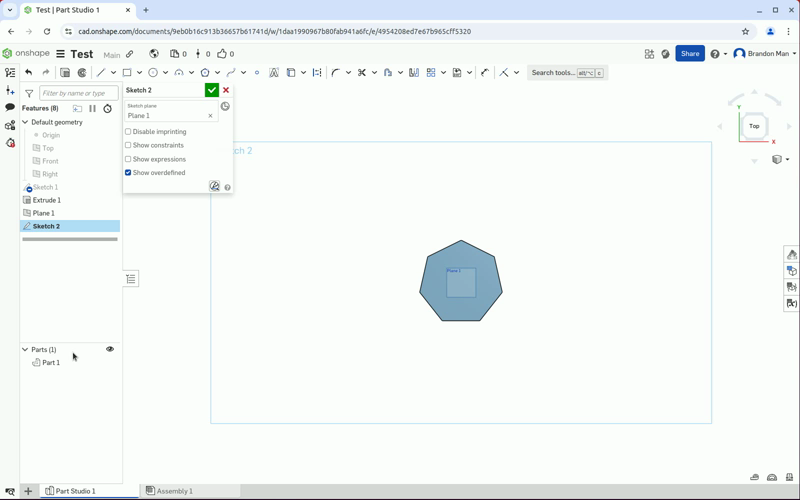
key(y)
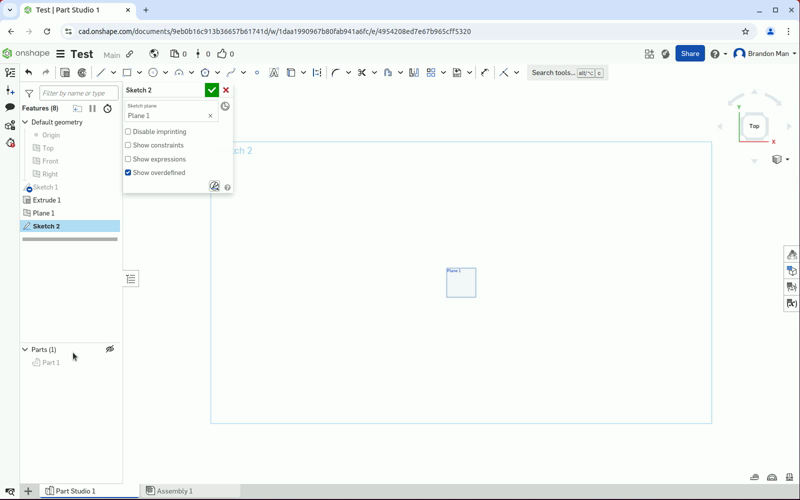
key(l)
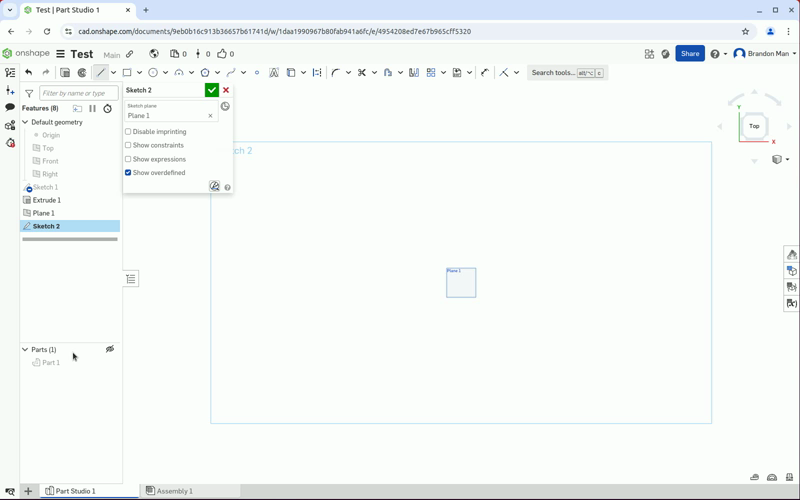
key_down(shift)
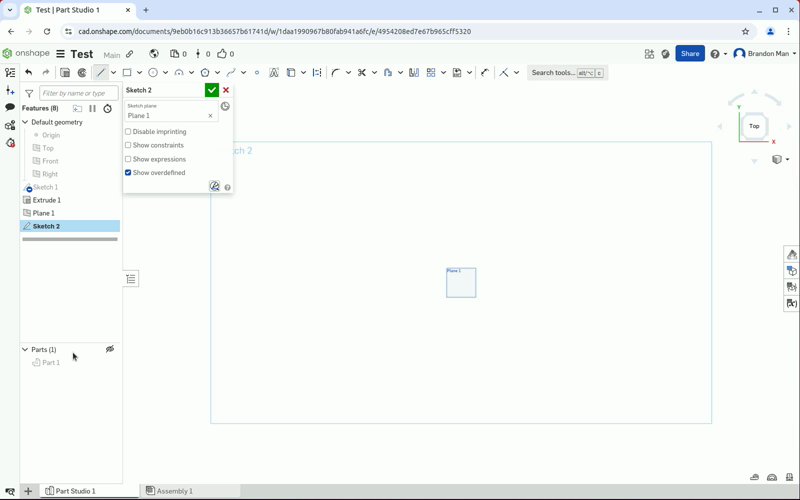
mouse_move(348, 265)
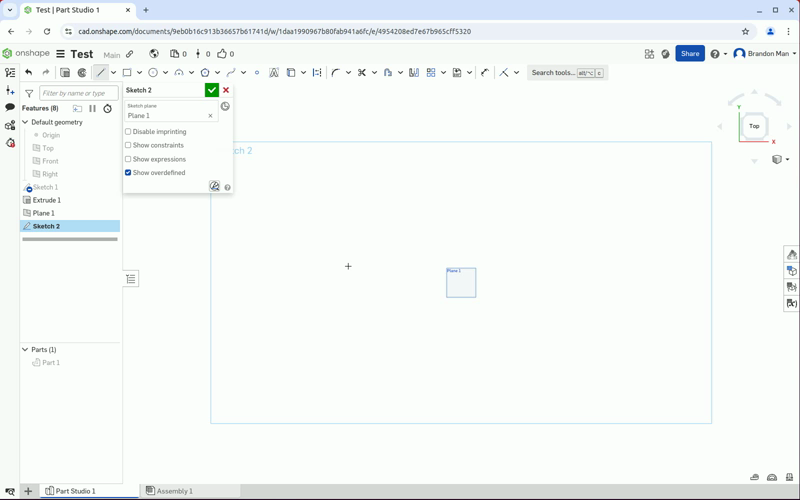
click(348, 265)
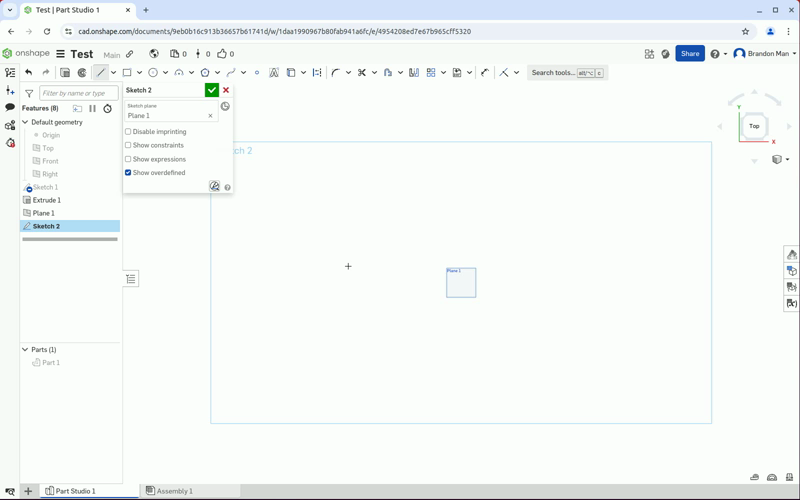
key_up(shift)
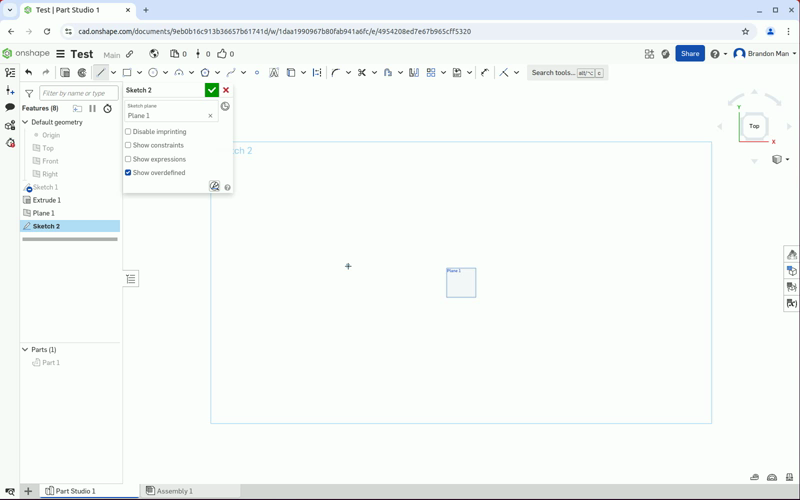
key_down(shift)
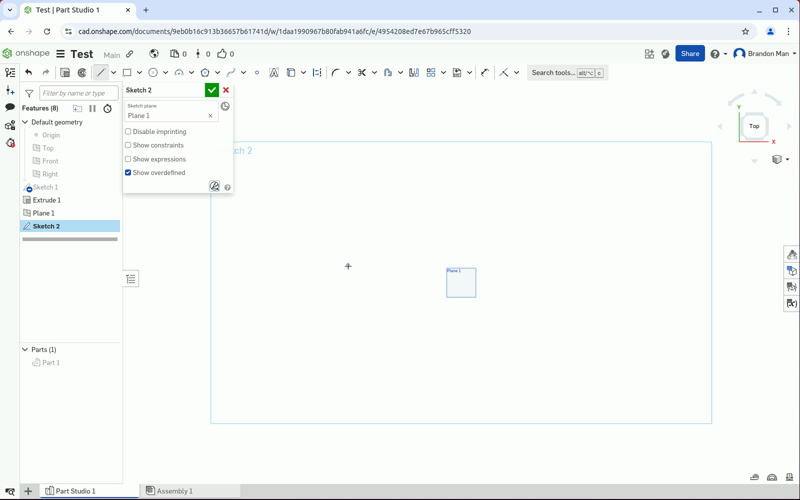
mouse_move(388, 371)
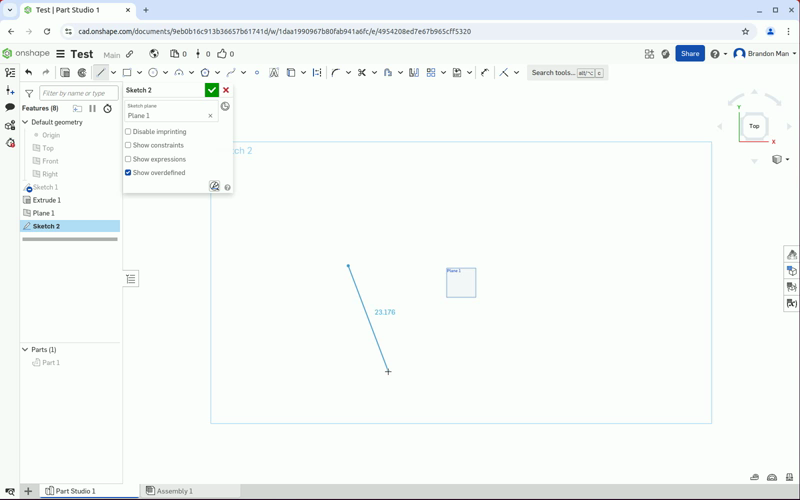
click(388, 371)
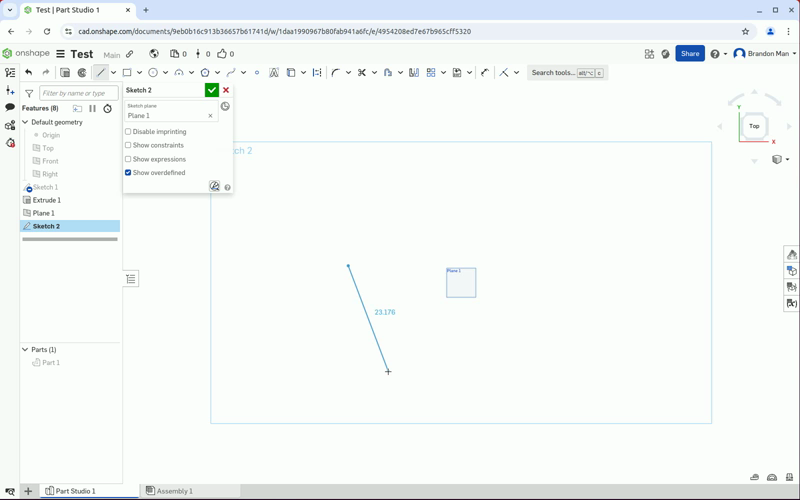
key_up(shift)
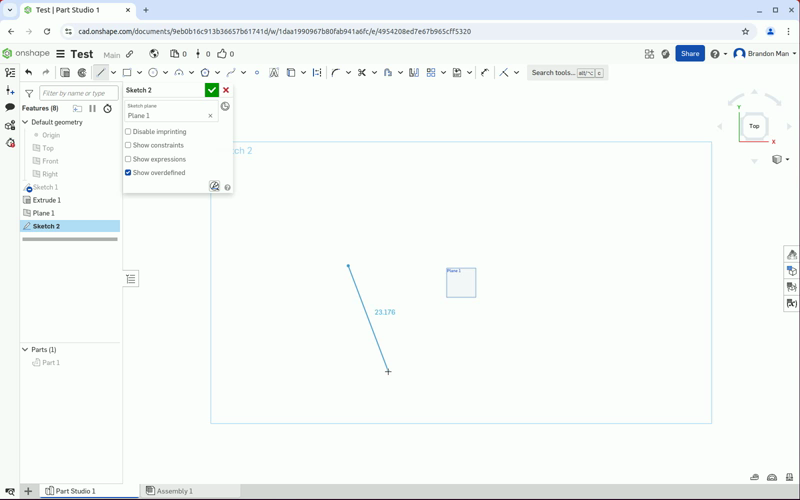
key_down(shift)
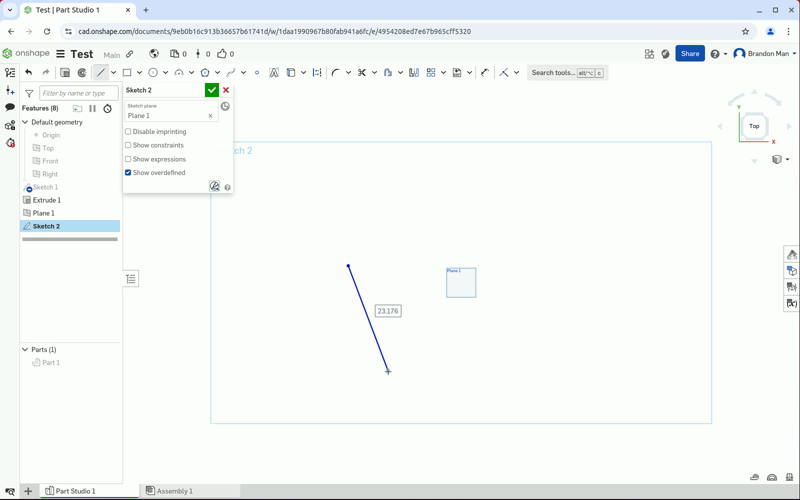
mouse_move(501, 390)
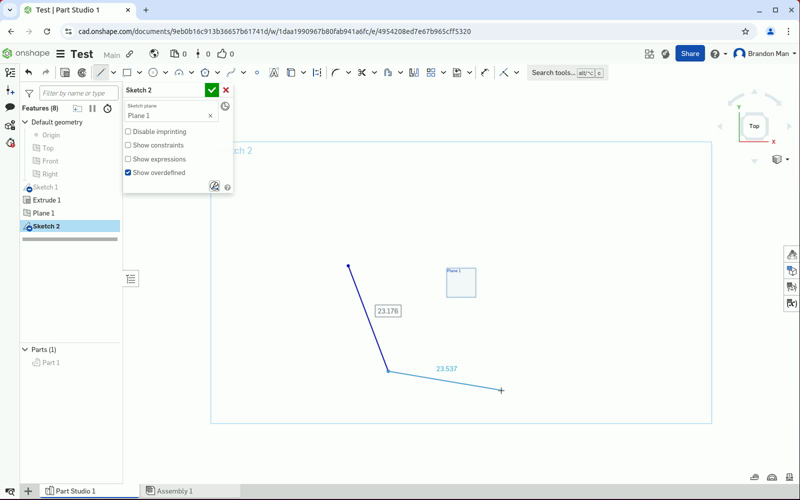
click(501, 390)
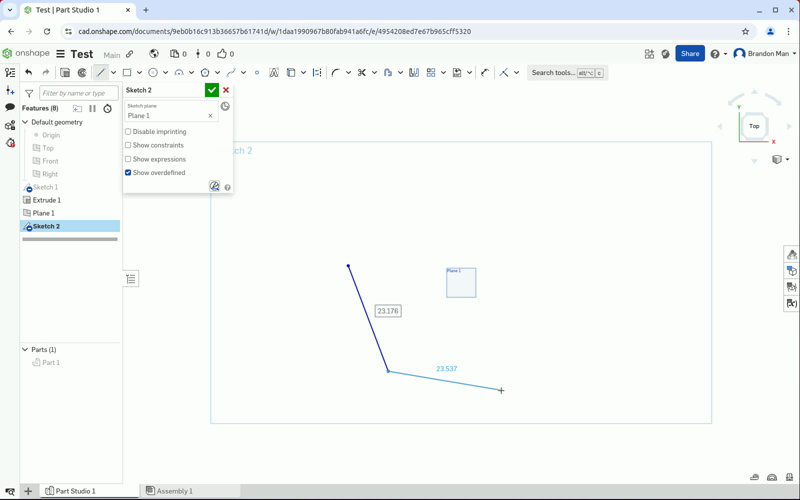
key_up(shift)
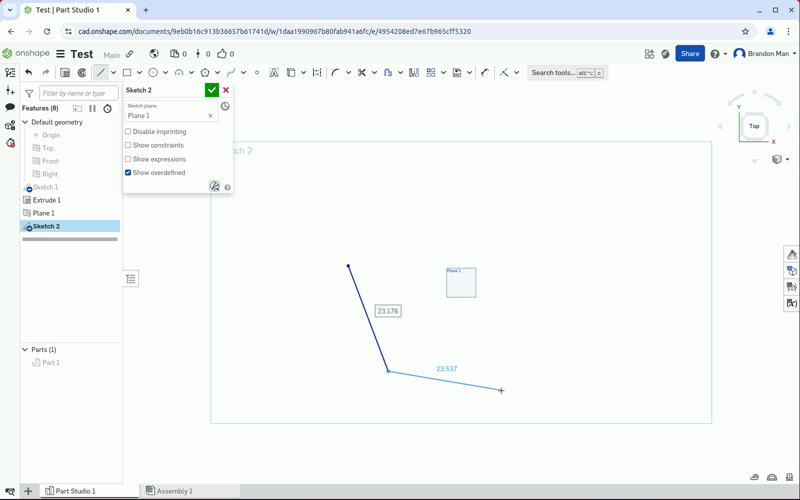
key_down(shift)
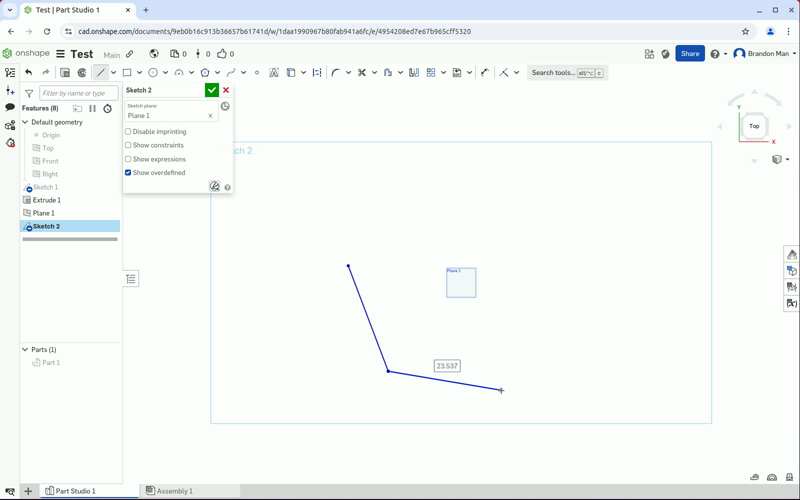
mouse_move(572, 300)
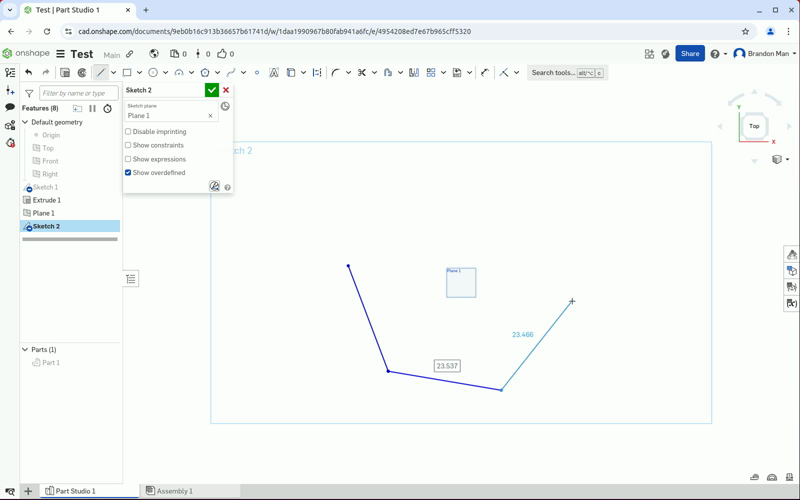
click(572, 300)
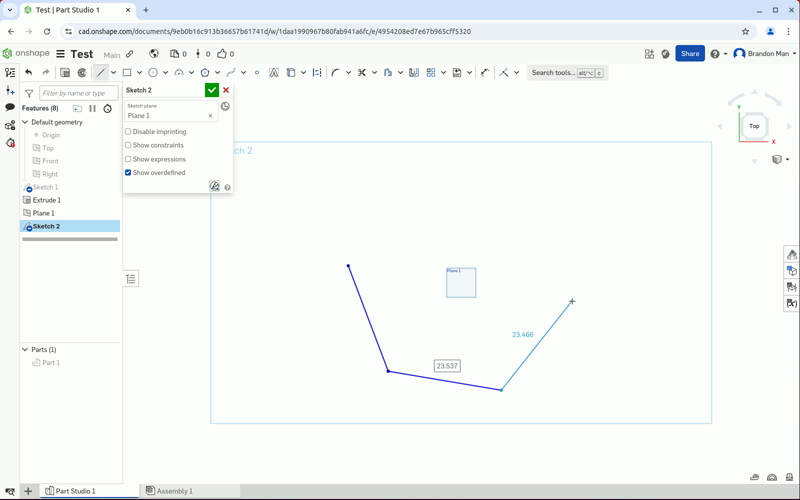
key_up(shift)
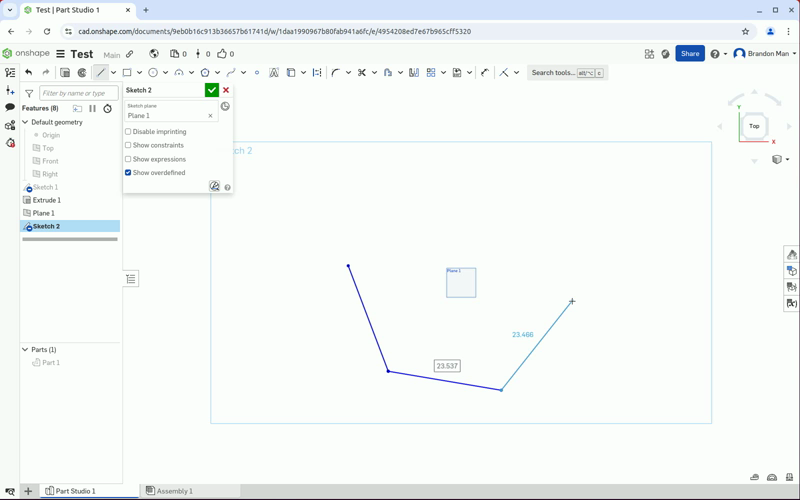
key_down(shift)
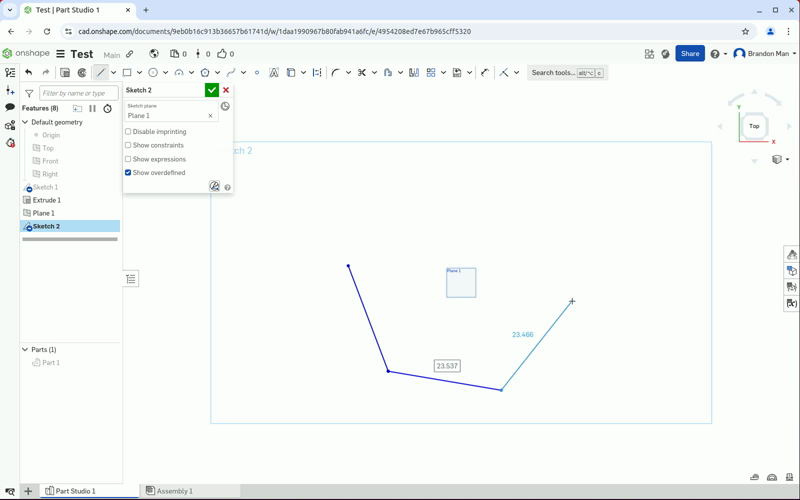
mouse_move(532, 194)
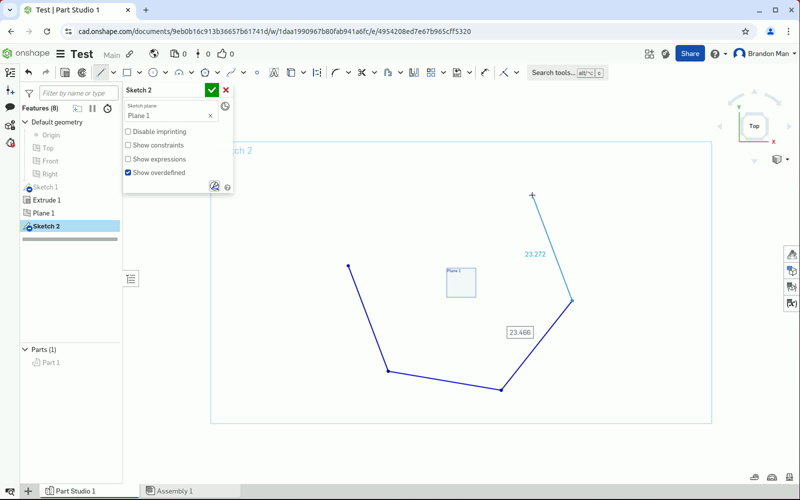
click(532, 194)
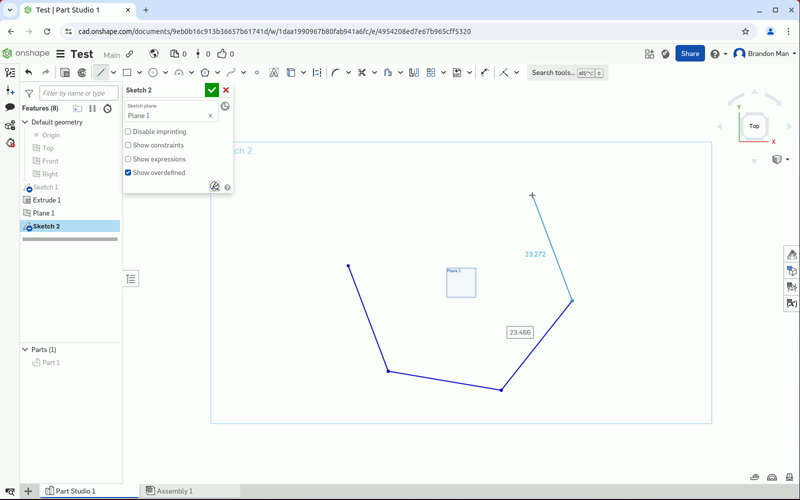
key_up(shift)
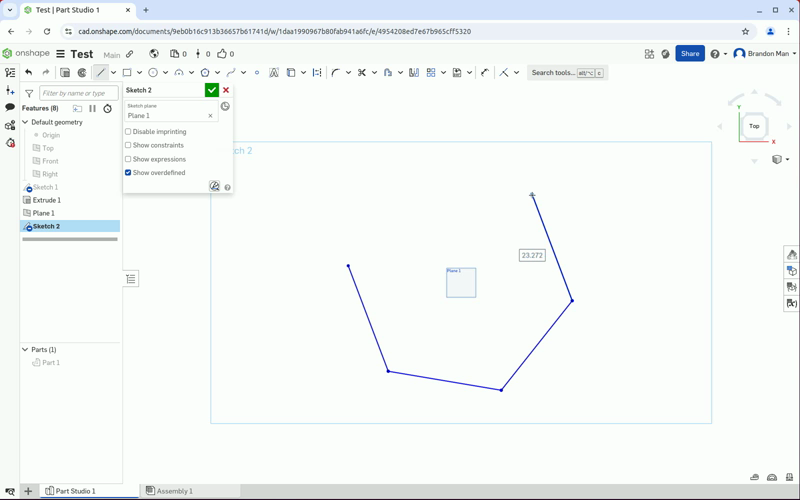
key_down(shift)
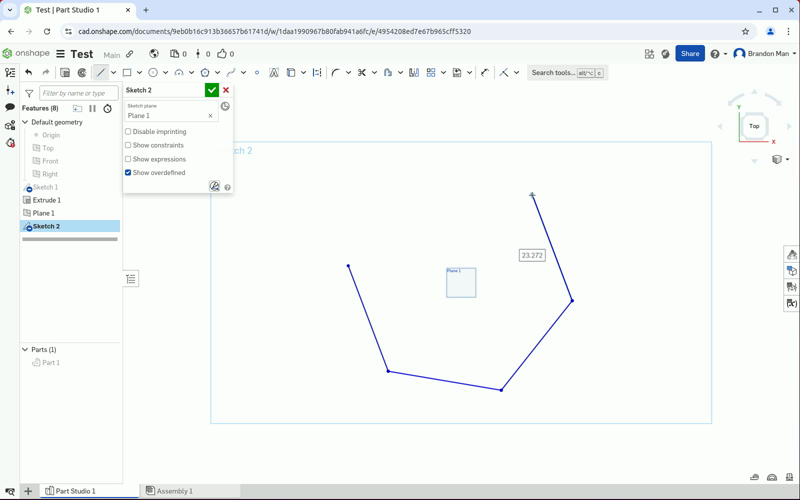
mouse_move(419, 178)
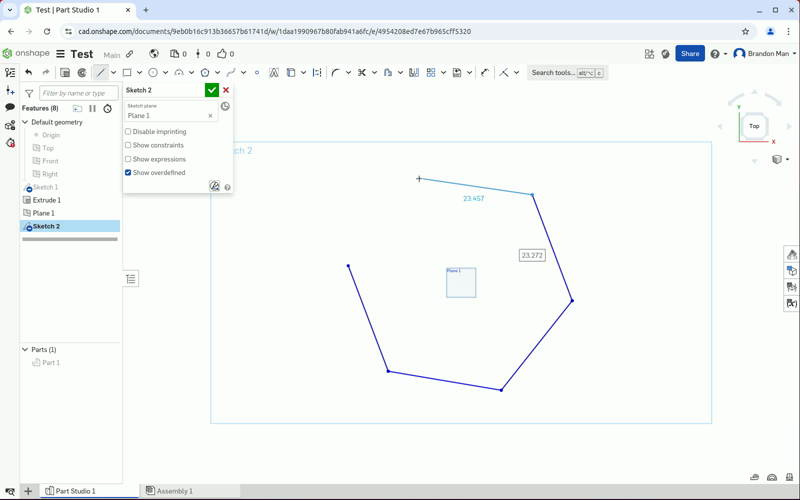
click(419, 178)
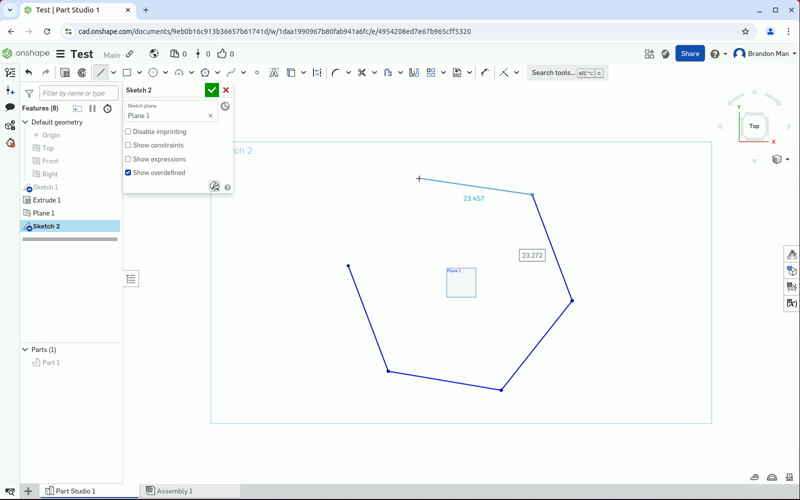
key_up(shift)
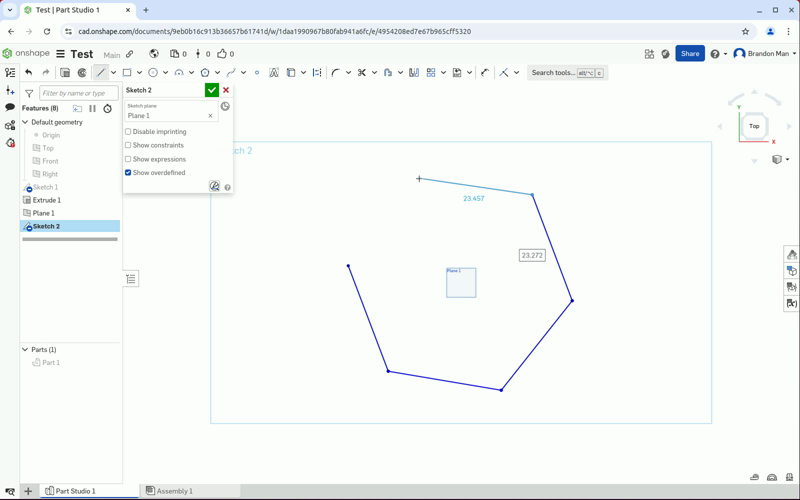
key_down(shift)
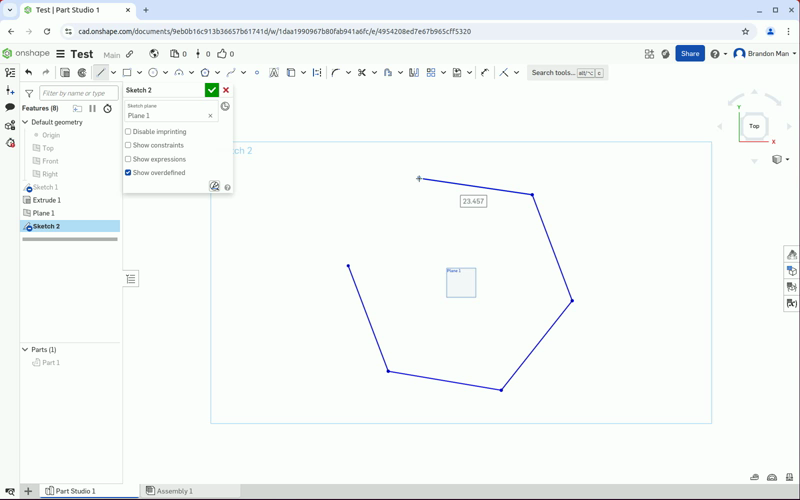
mouse_move(348, 265)
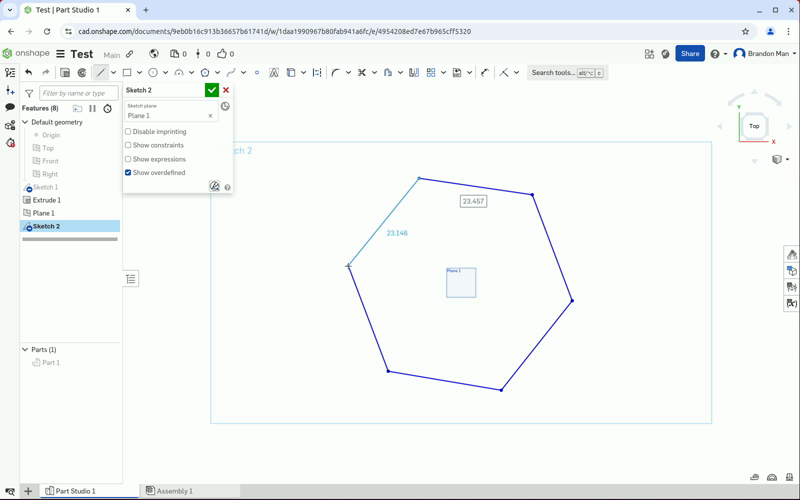
key_up(shift)
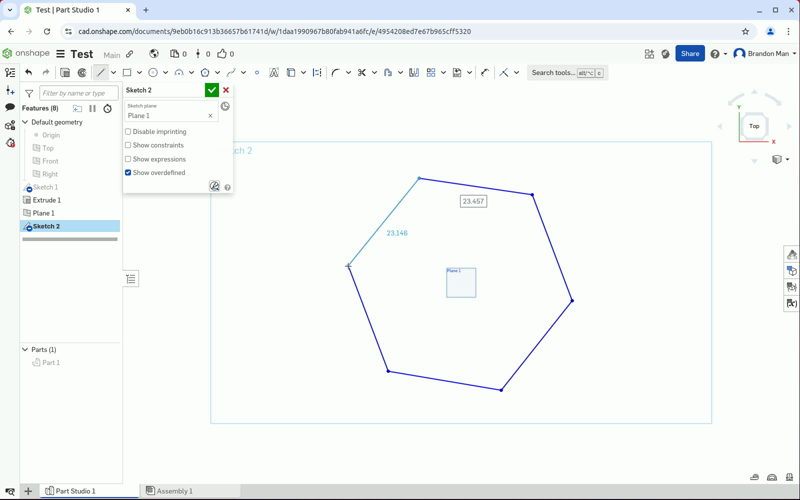
click(348, 265)
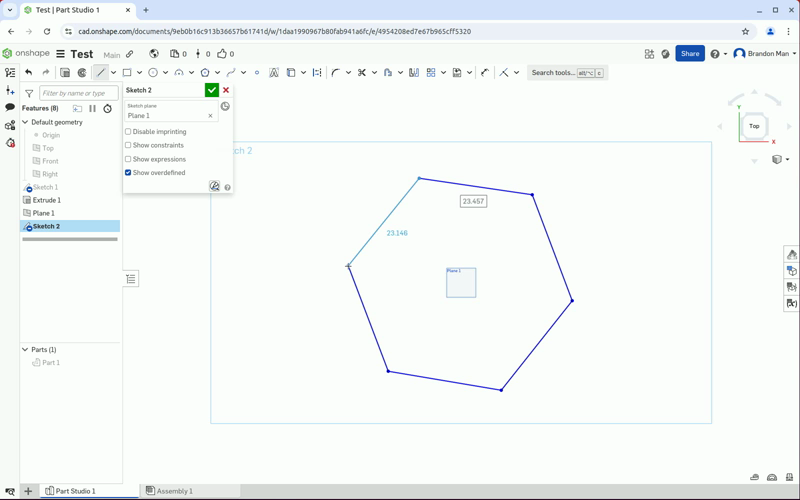
key(esc)
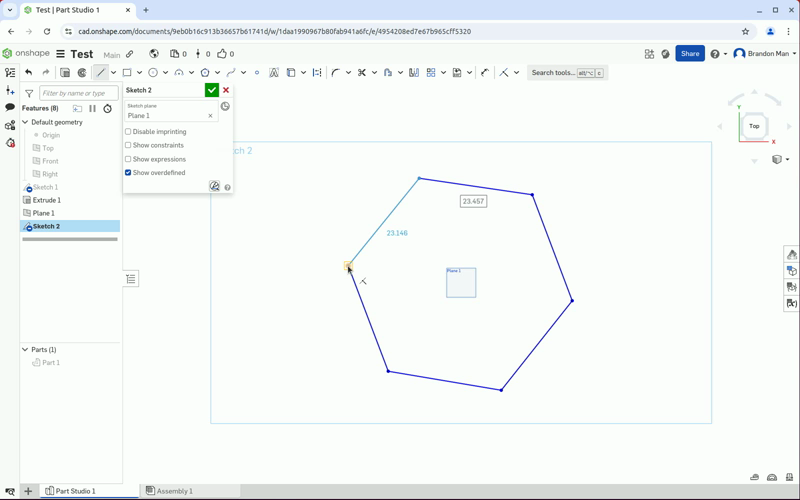
key(l)
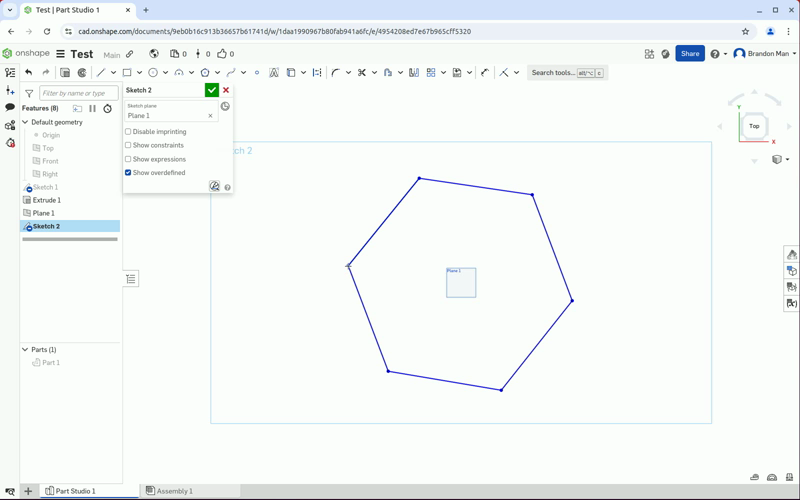
key_down(shift)
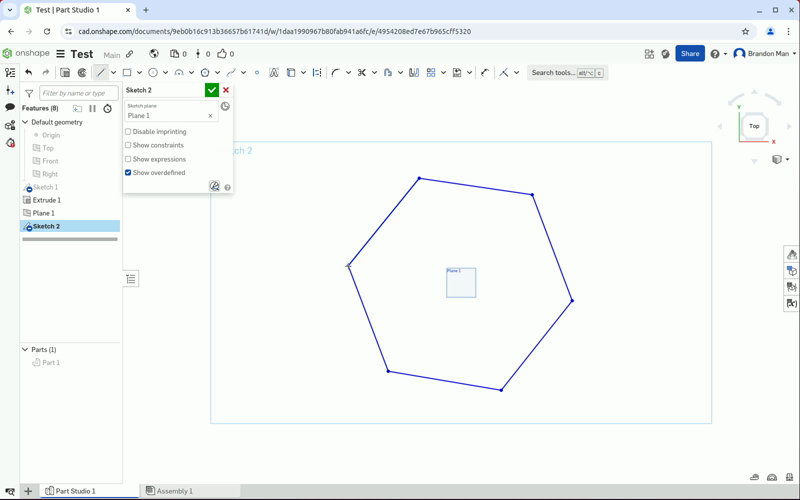
mouse_move(419, 293)
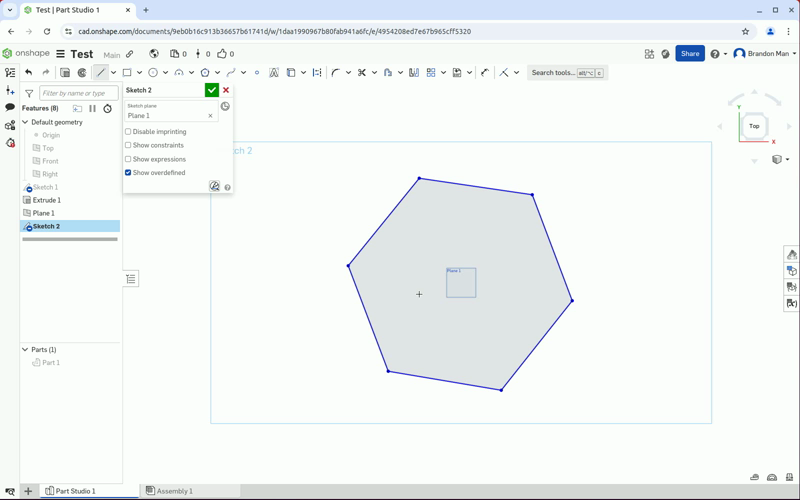
click(419, 293)
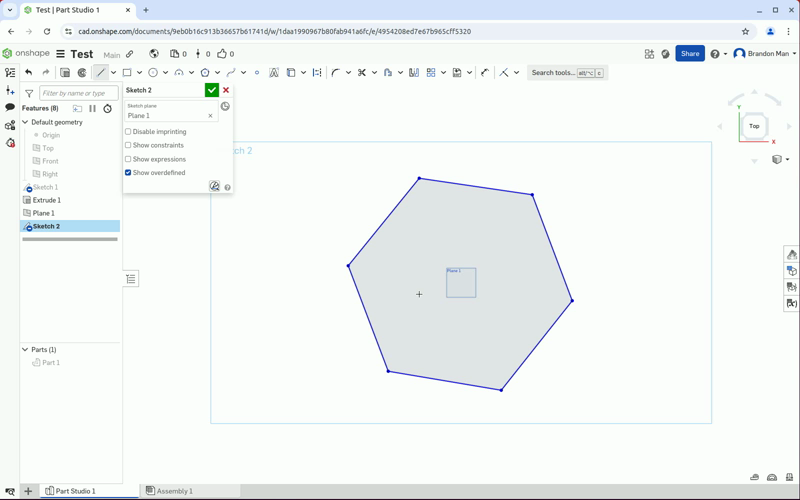
key_up(shift)
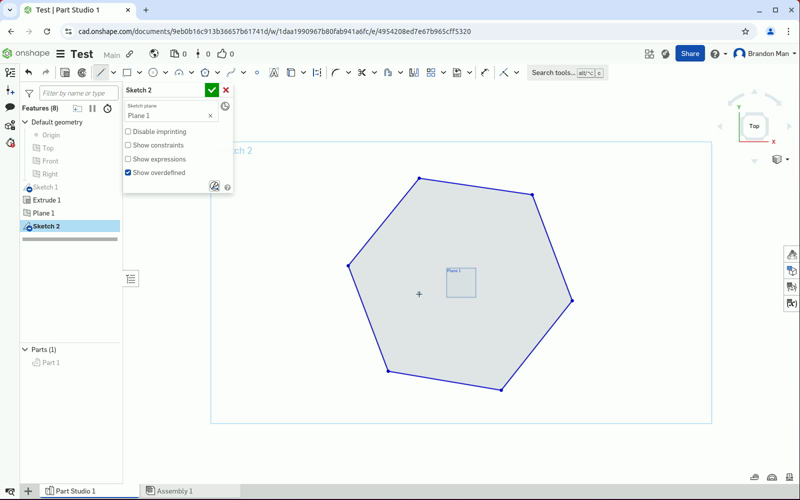
key_down(shift)
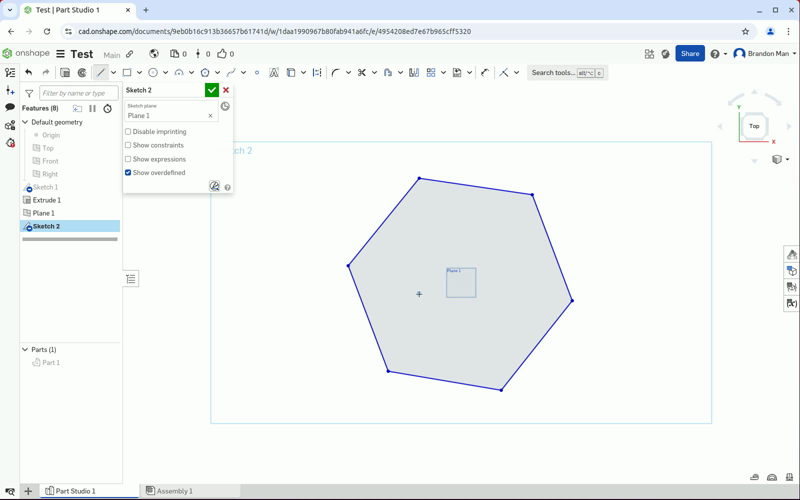
mouse_move(449, 293)
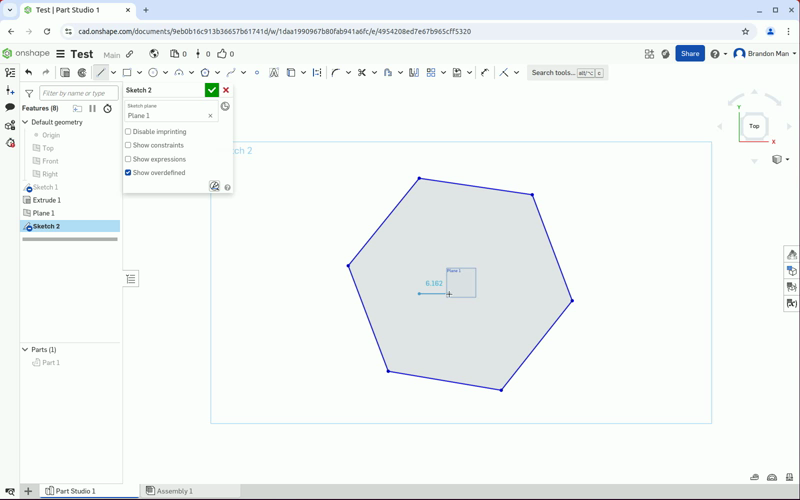
mouse_move(442, 321)
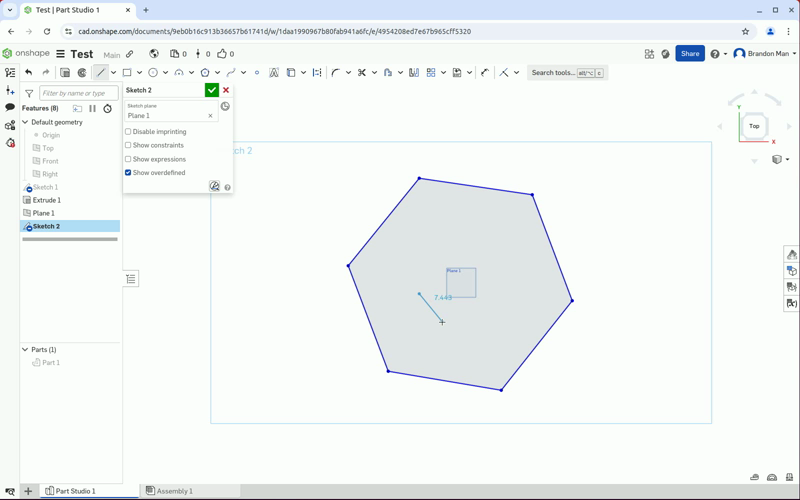
click(442, 321)
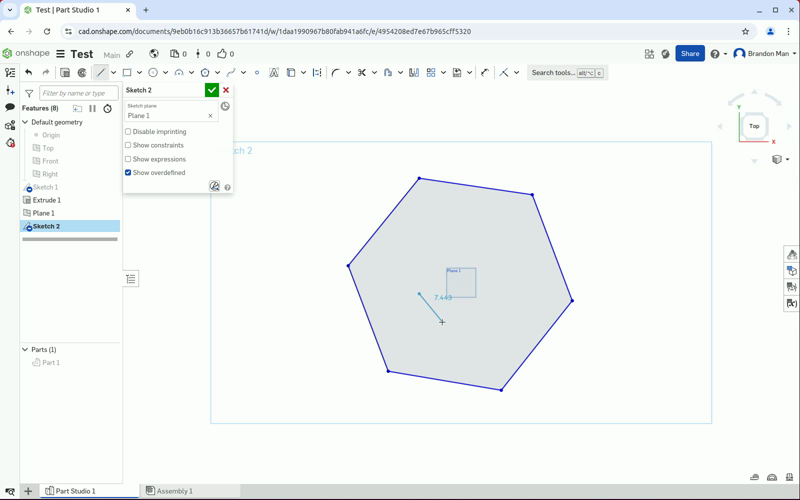
key_up(shift)
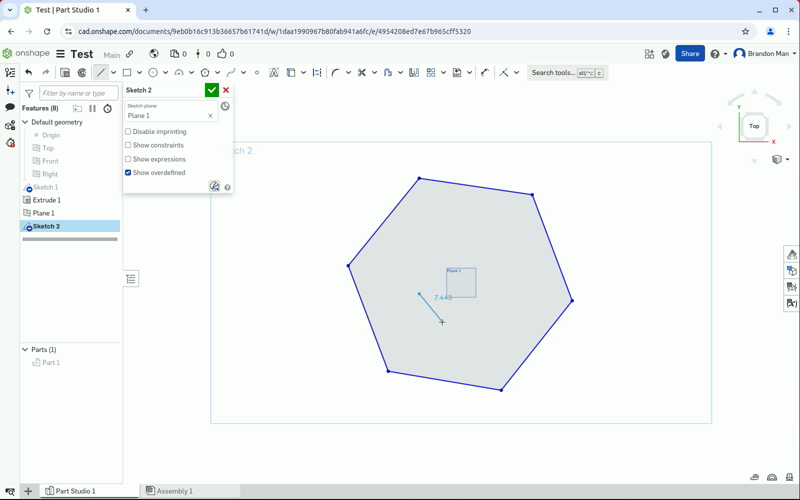
key_down(shift)
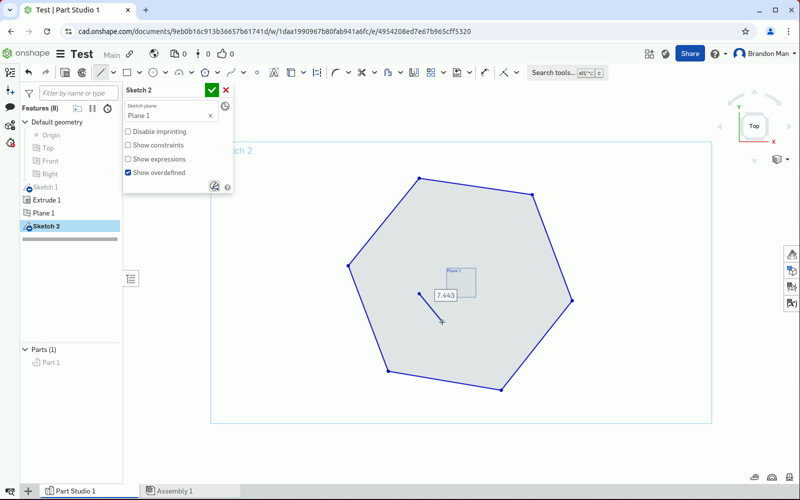
mouse_move(472, 321)
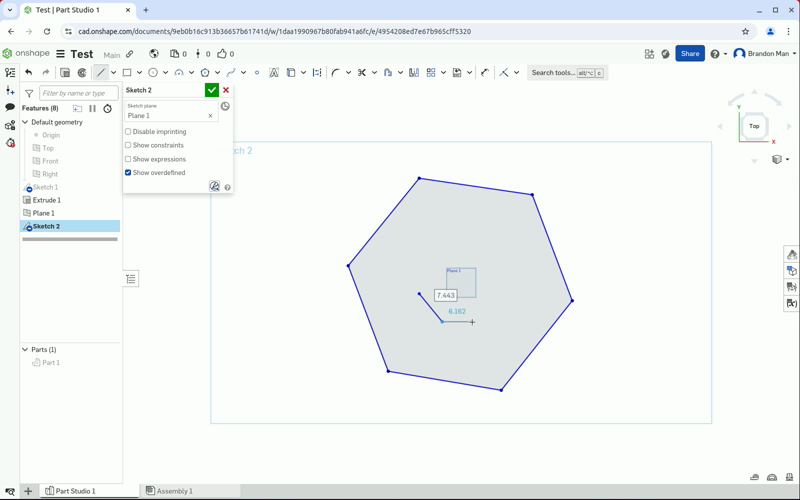
mouse_move(477, 321)
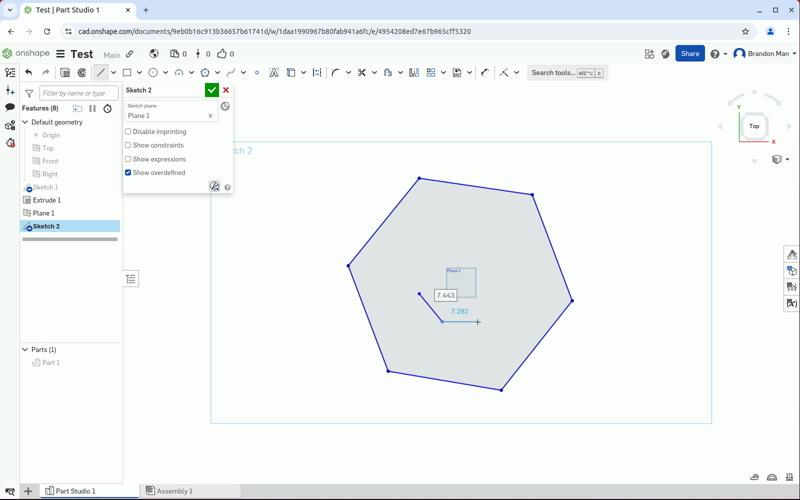
click(477, 321)
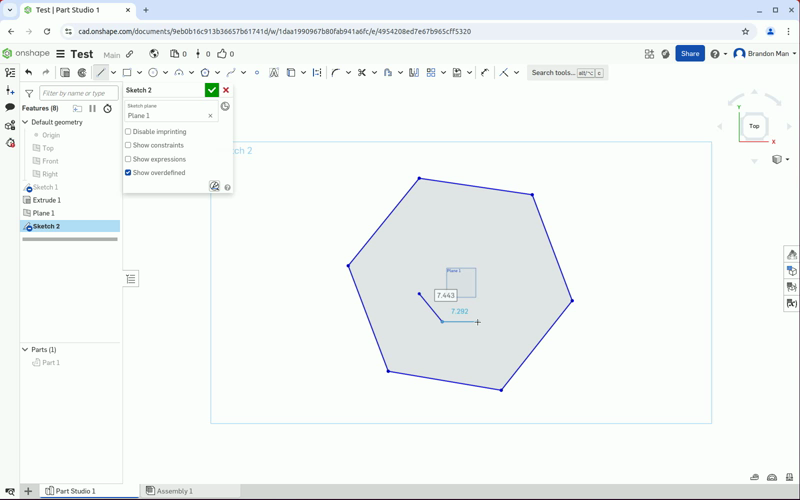
key_up(shift)
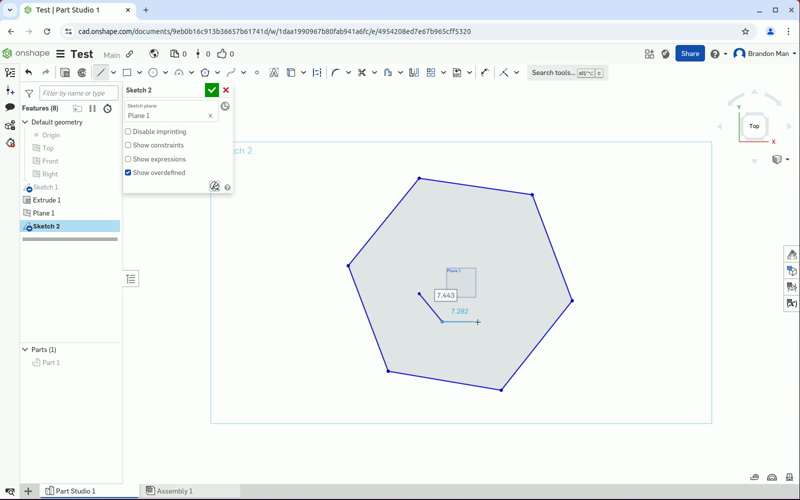
key_down(shift)
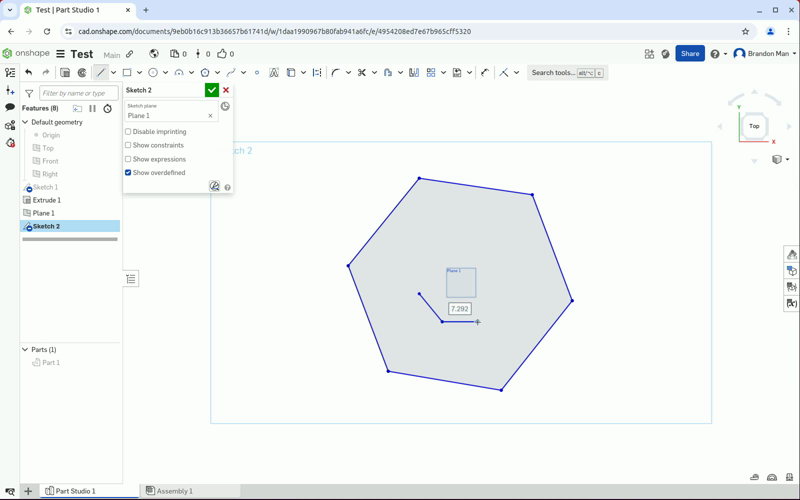
mouse_move(507, 321)
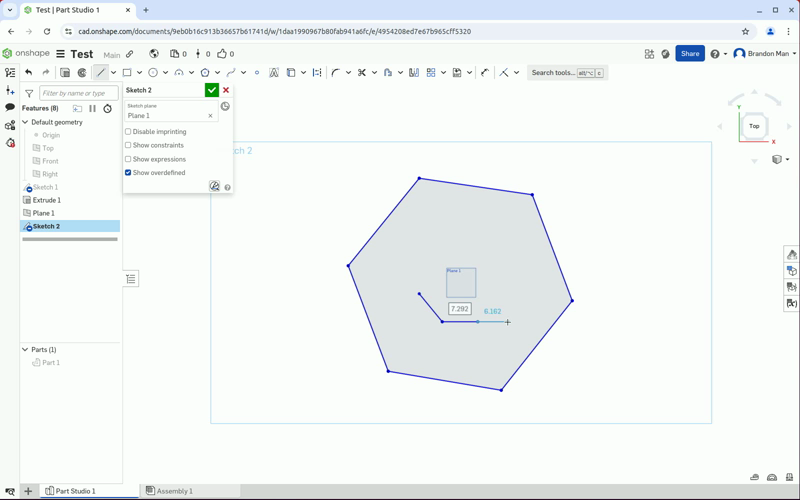
mouse_move(501, 293)
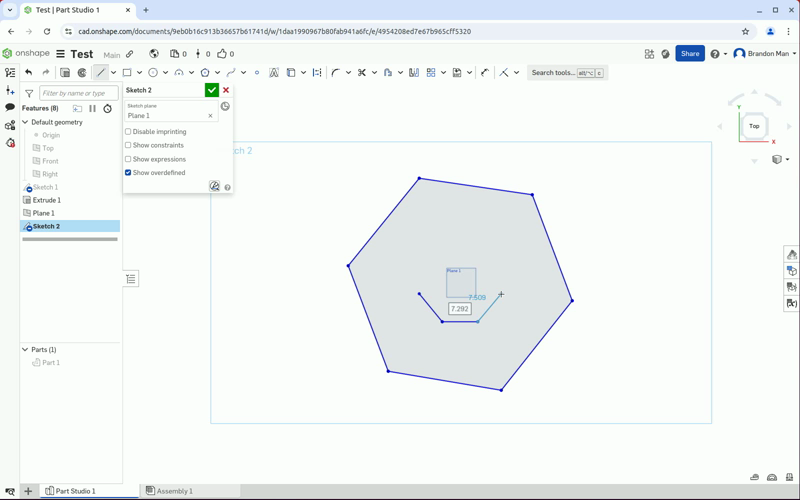
click(501, 293)
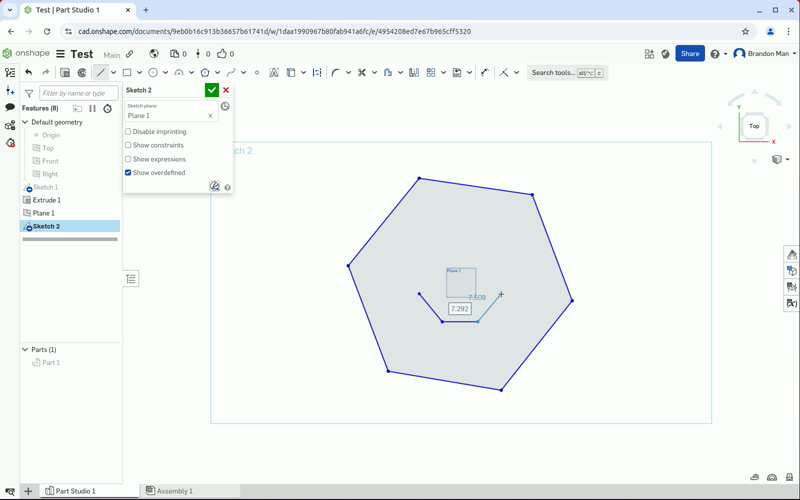
key_up(shift)
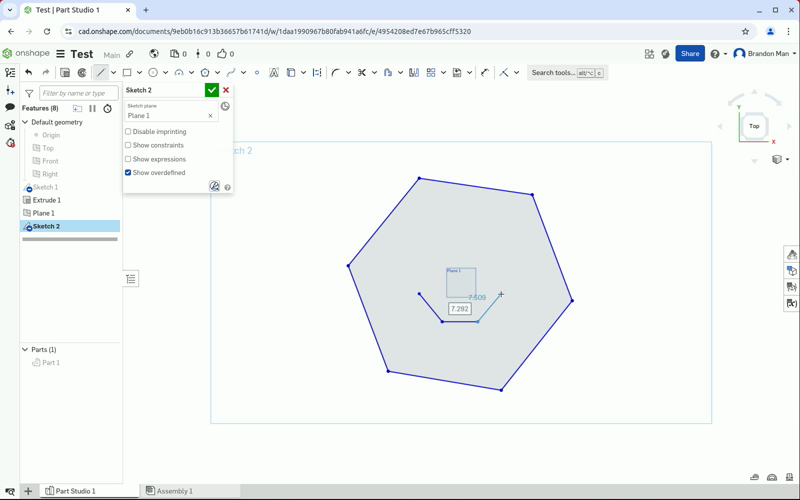
key_down(shift)
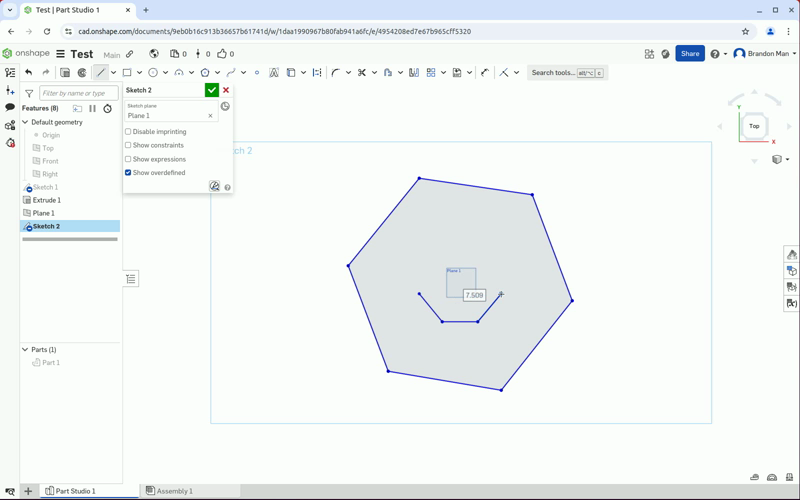
mouse_move(531, 293)
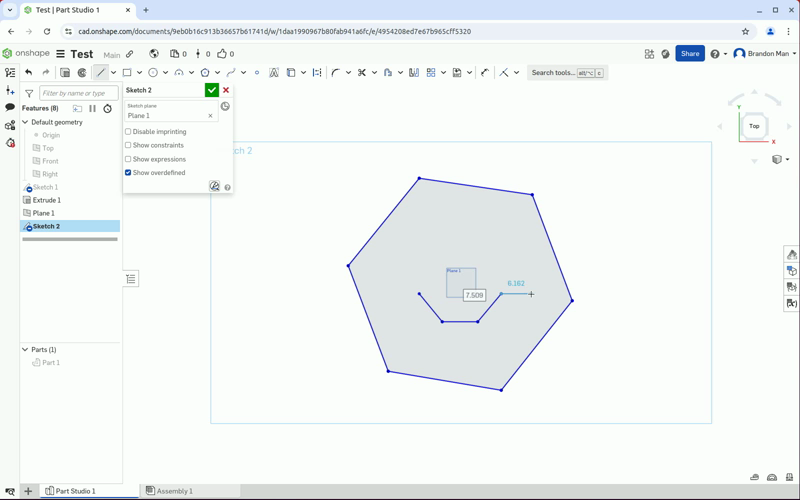
mouse_move(492, 258)
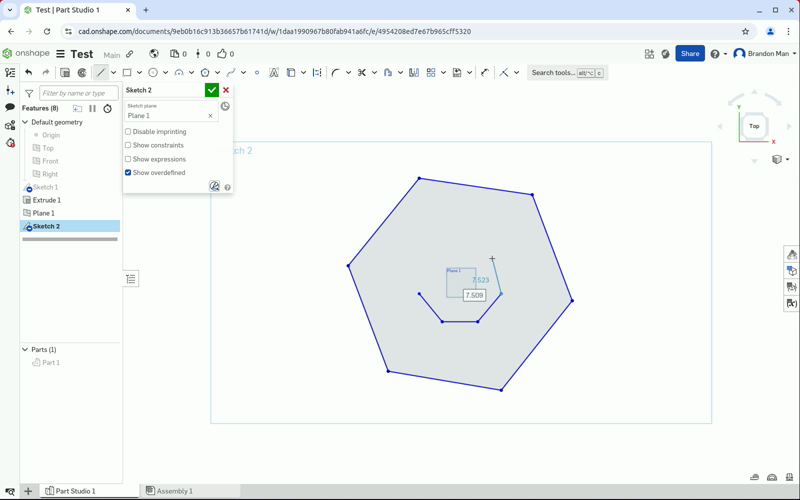
click(492, 258)
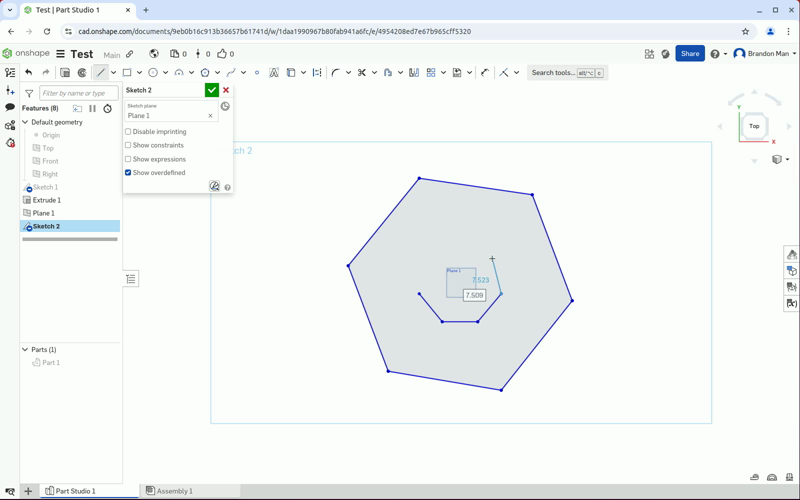
key_up(shift)
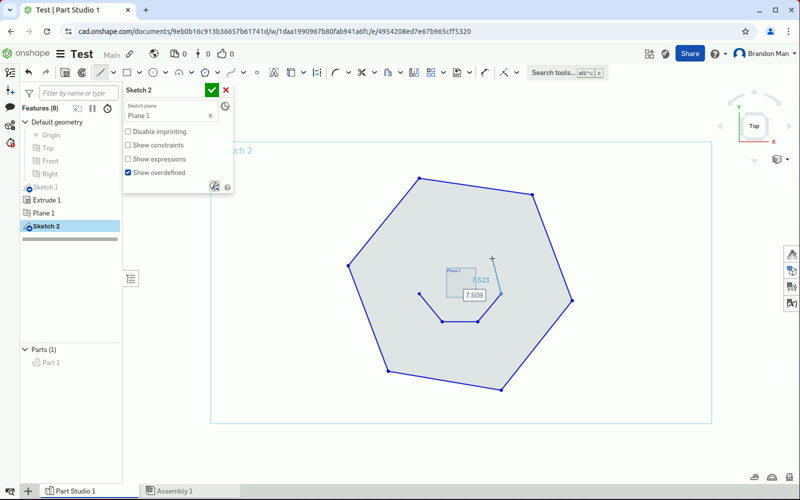
key_down(shift)
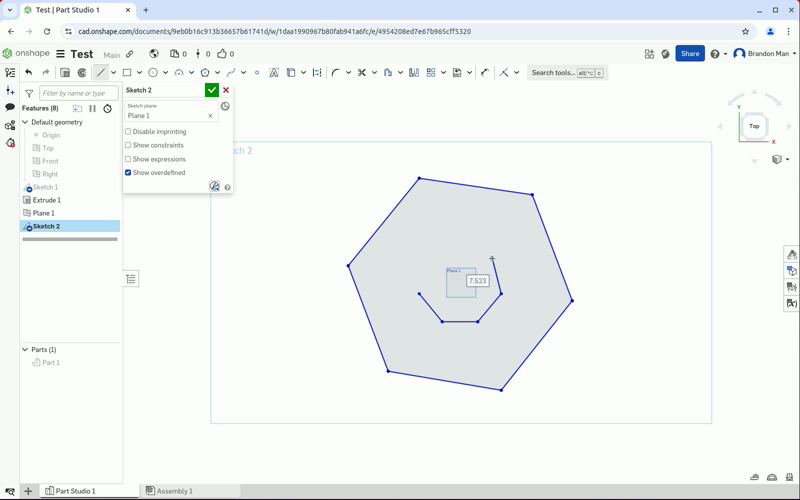
mouse_move(522, 258)
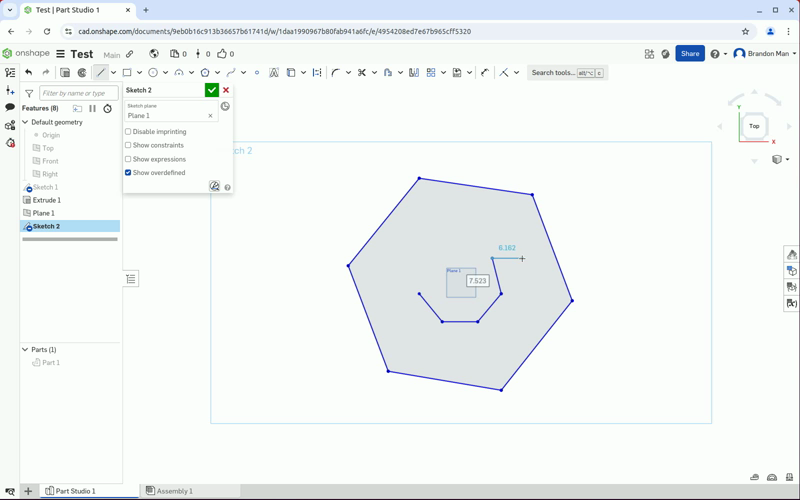
mouse_move(461, 241)
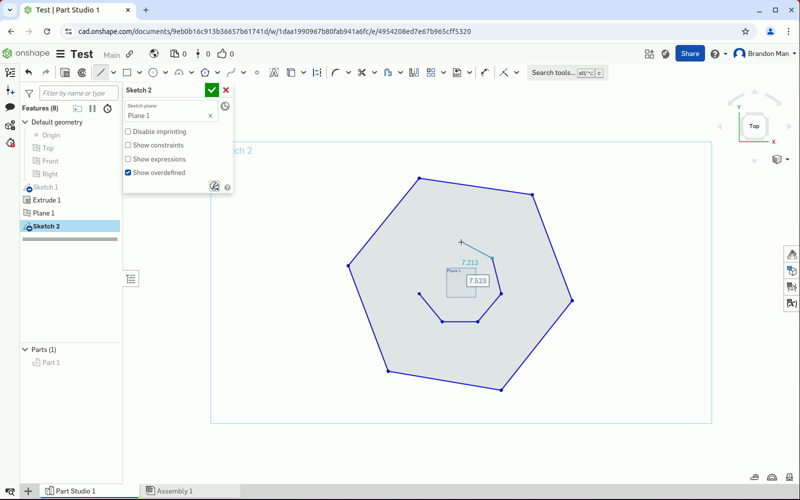
click(461, 241)
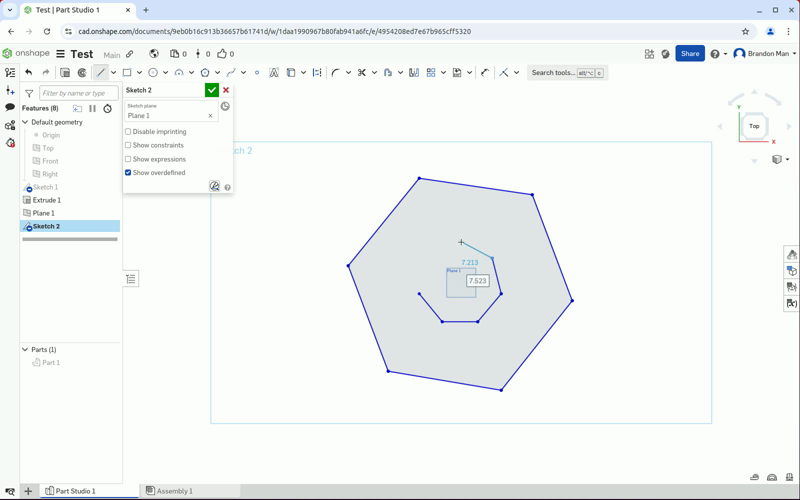
key_up(shift)
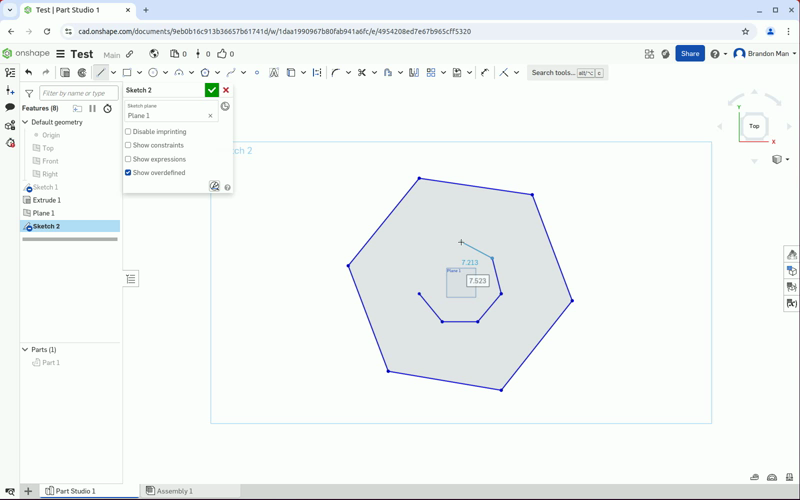
key_down(shift)
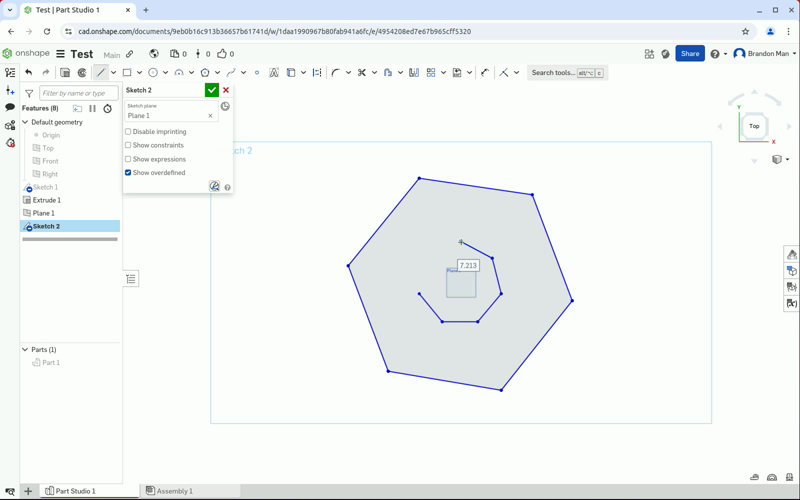
mouse_move(491, 241)
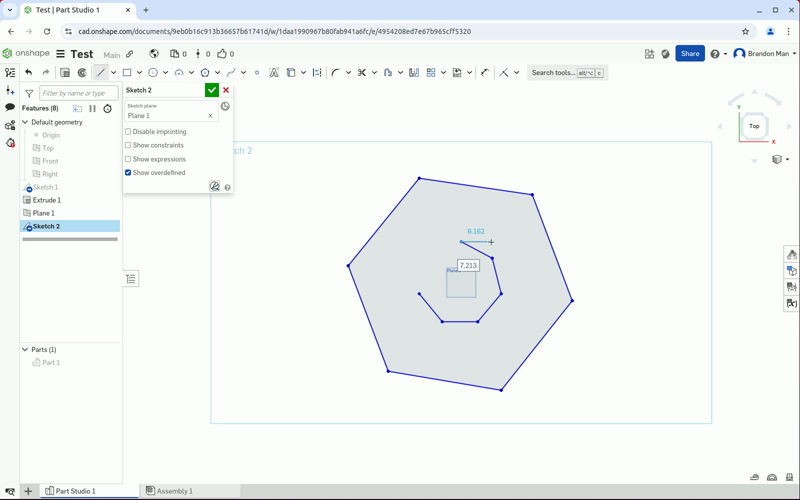
mouse_move(428, 258)
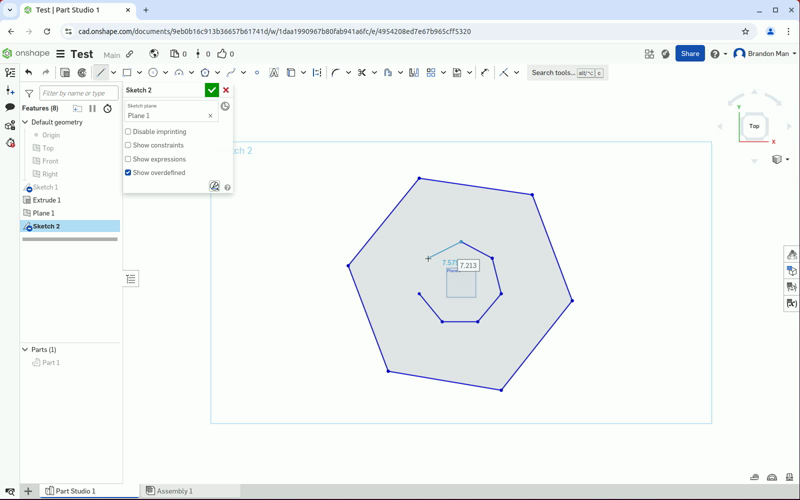
click(428, 258)
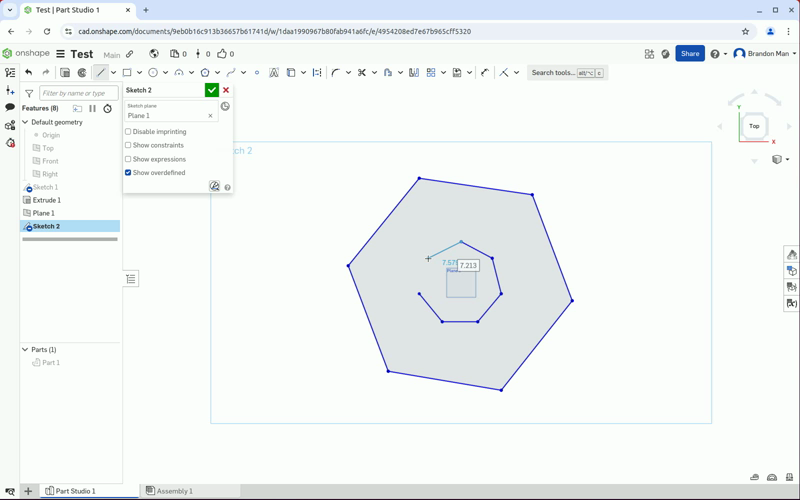
key_up(shift)
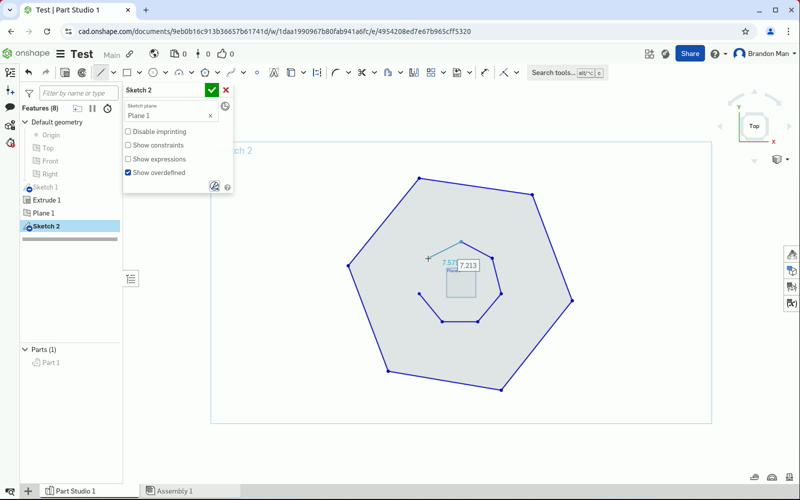
mouse_move(458, 258)
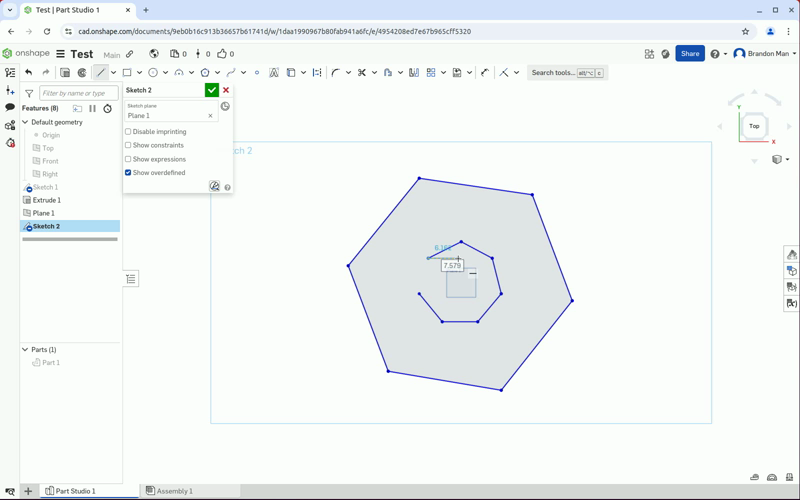
key_down(shift)
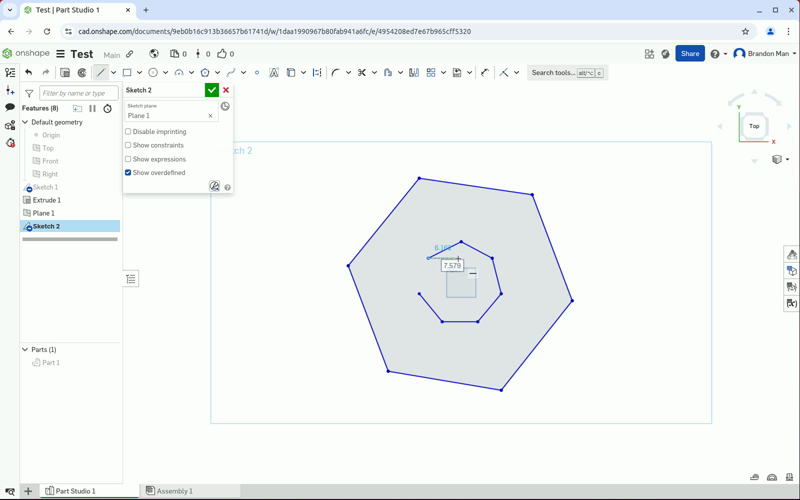
mouse_move(419, 293)
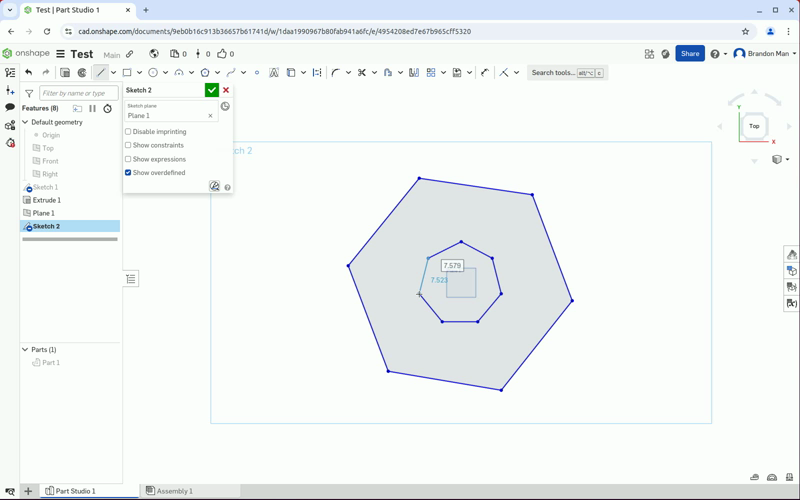
key_up(shift)
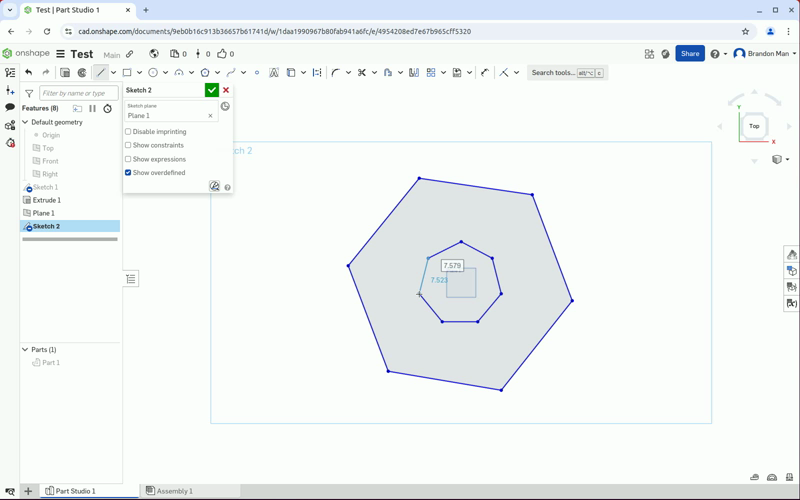
click(419, 293)
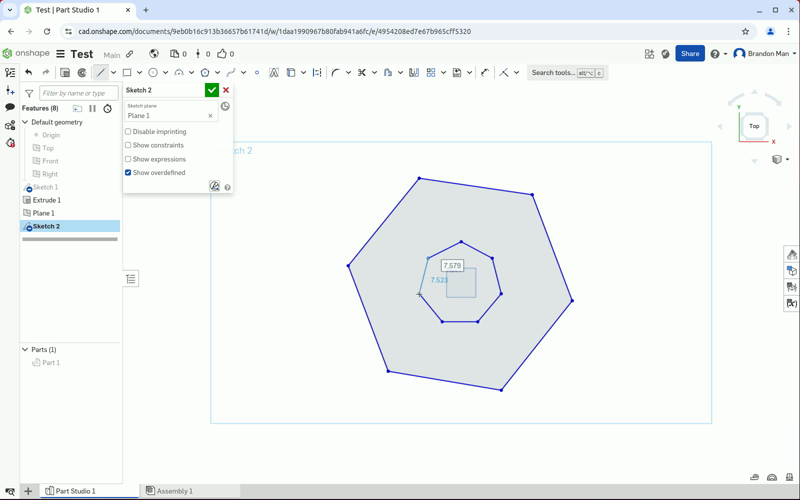
key(esc)
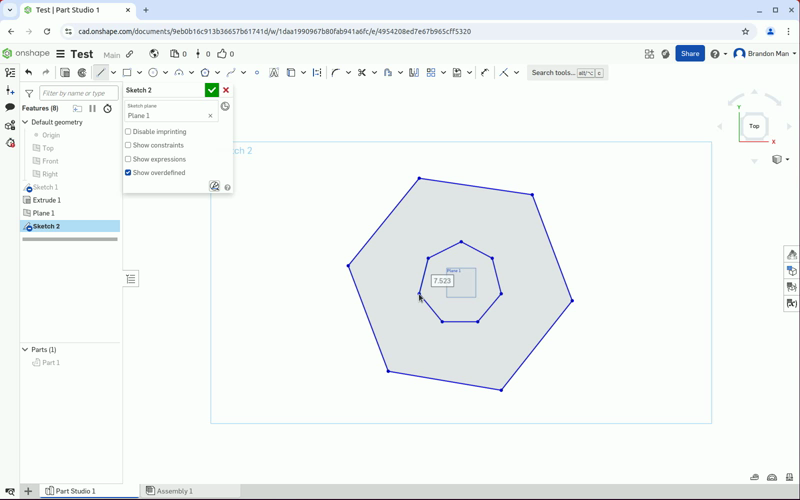
mouse_move(396, 275)
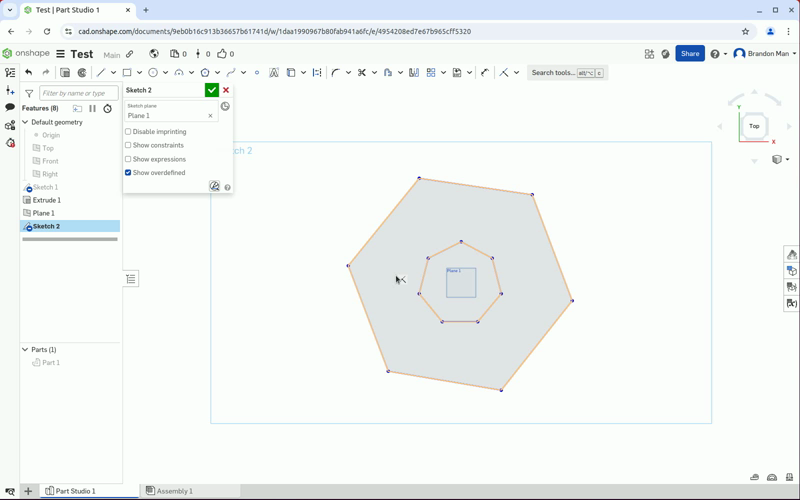
click(396, 275)
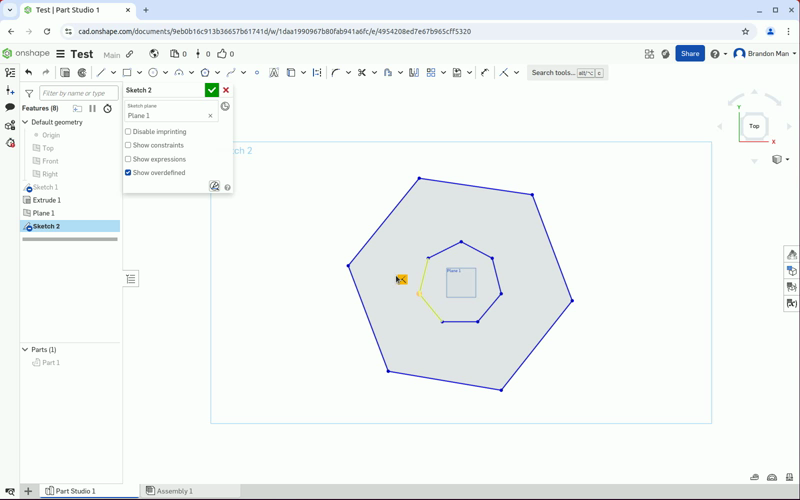
mouse_move(73, 352)
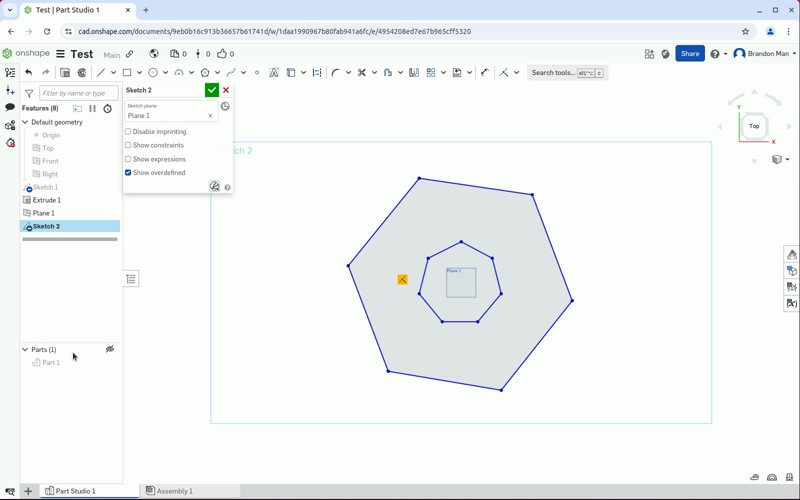
key(shift+y)
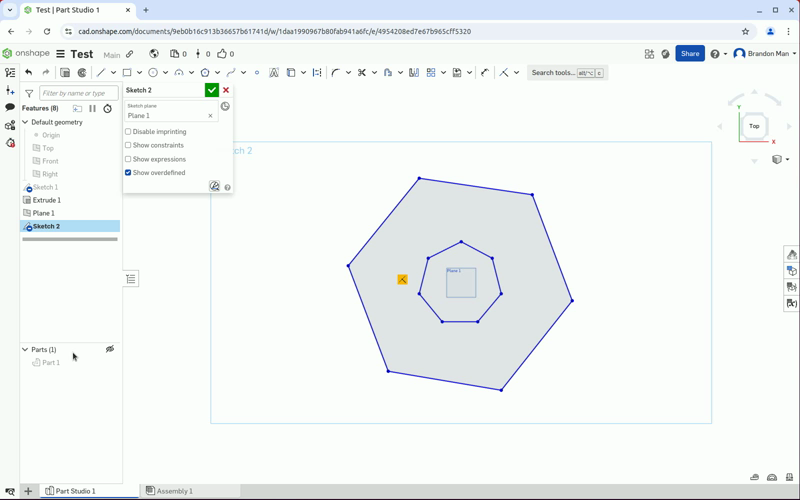
key(shift+e)
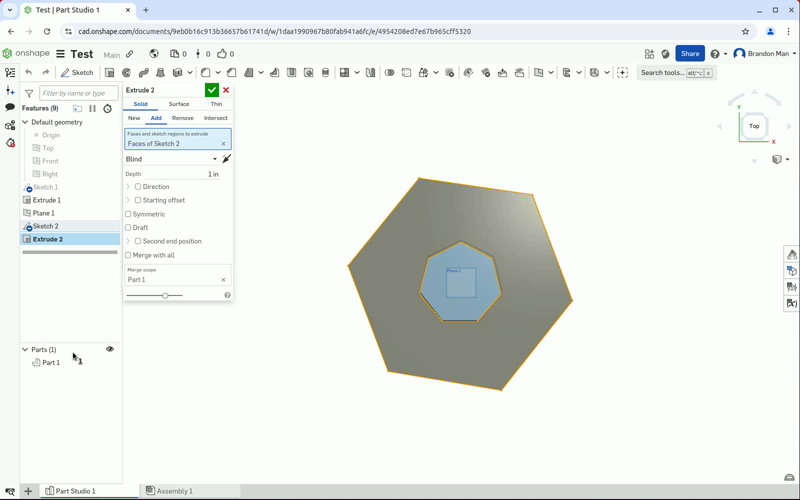
mouse_move(143, 106)
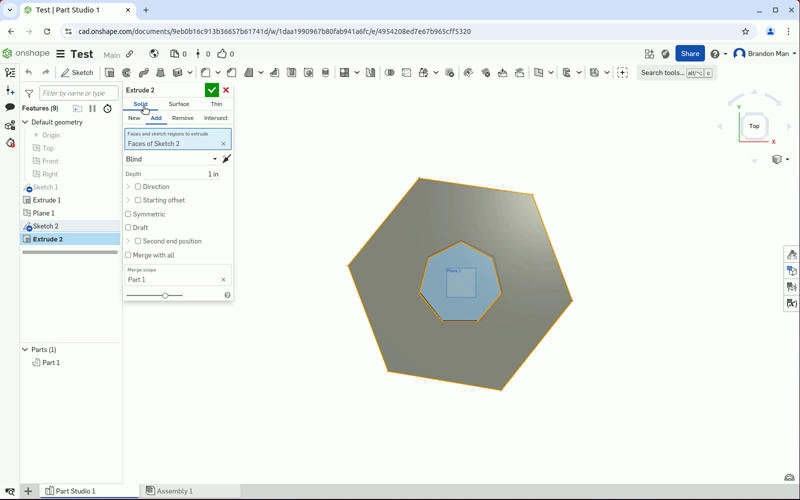
click(143, 106)
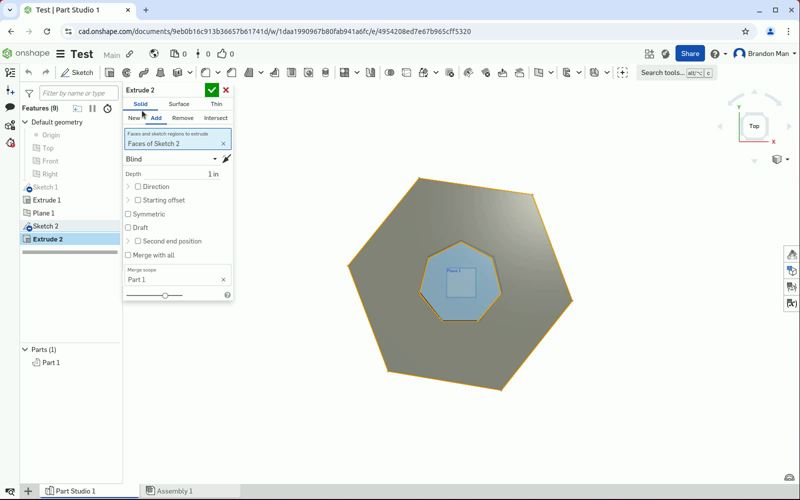
mouse_move(137, 120)
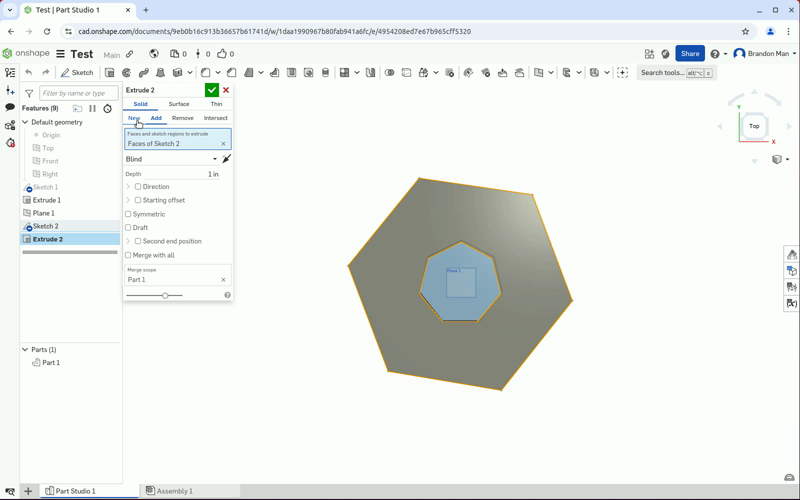
click(137, 120)
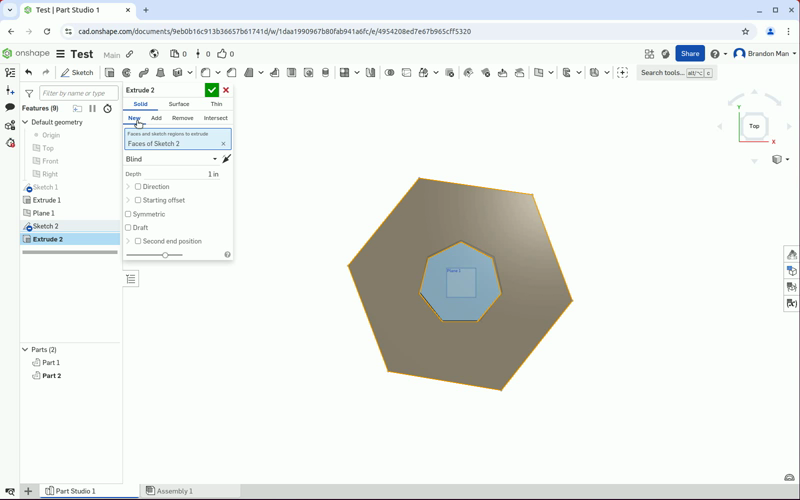
key(tab, 4)
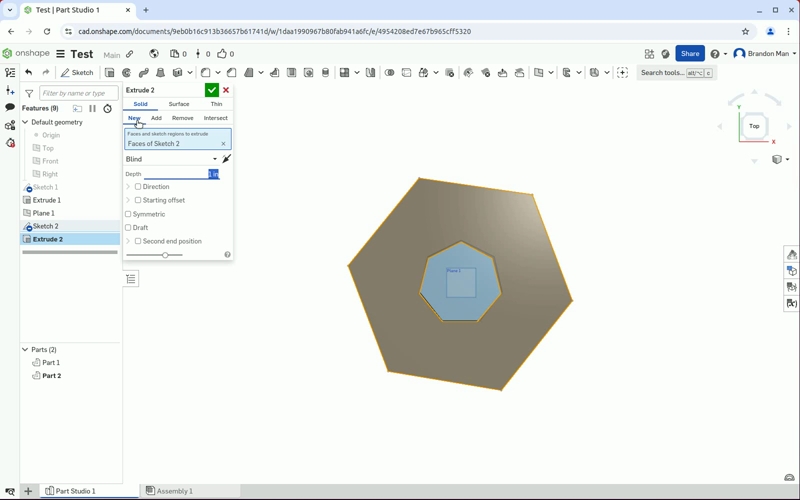
text(7.703)
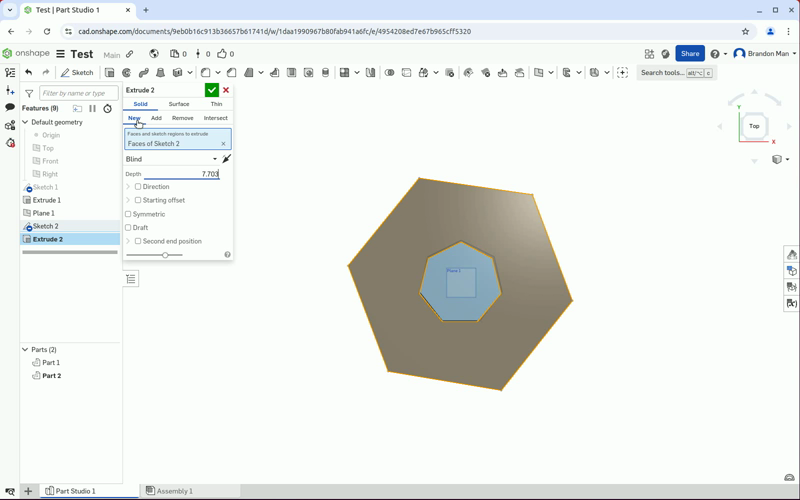
key(enter)
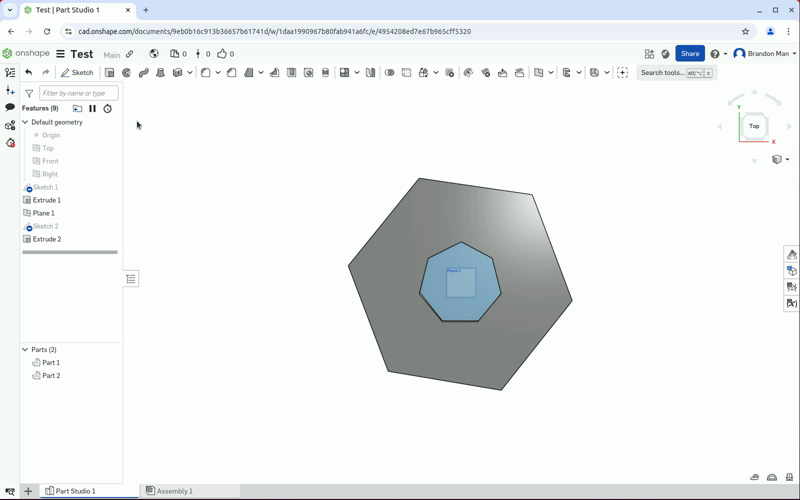
key(shift+h)
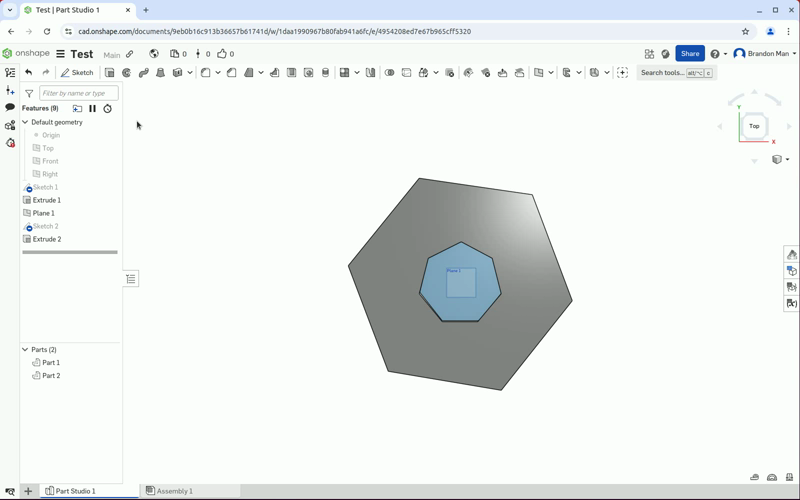
key(shift+h)
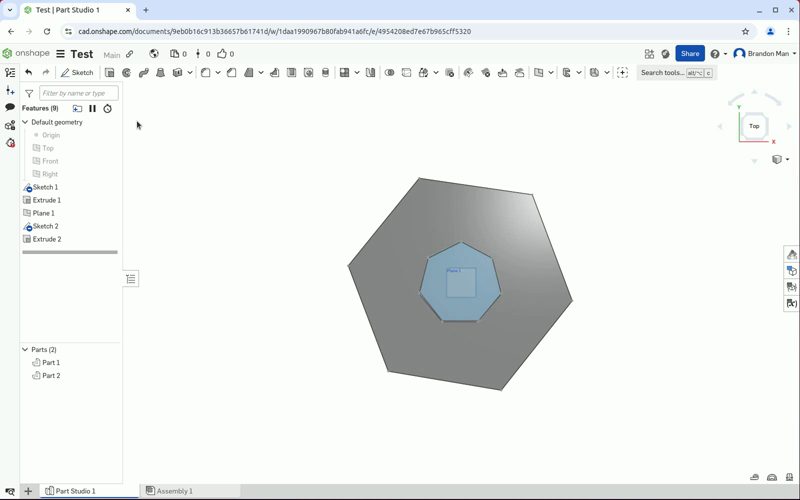
key(shift+7)
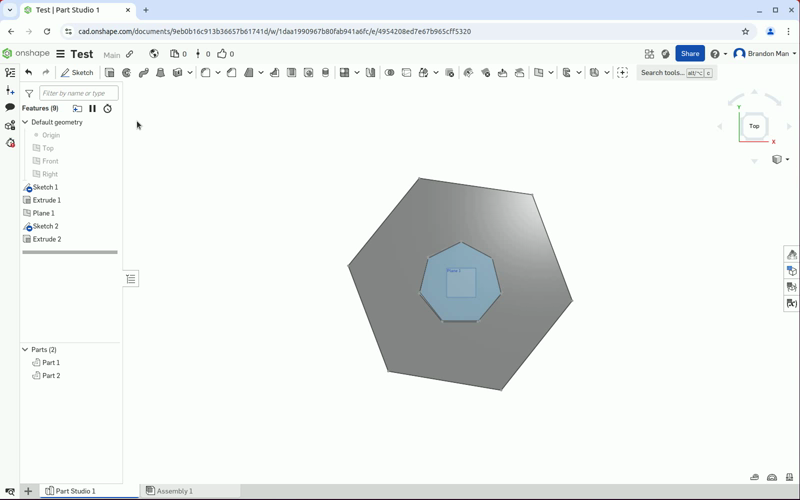
key(up, 3)
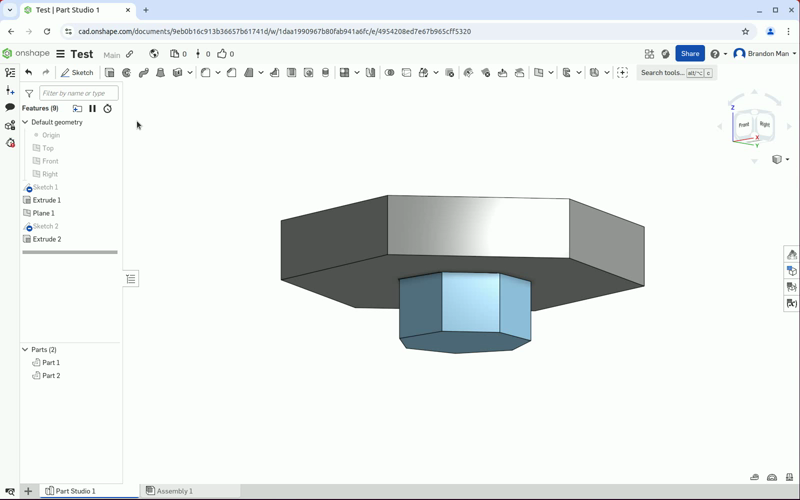
key(left, 3)
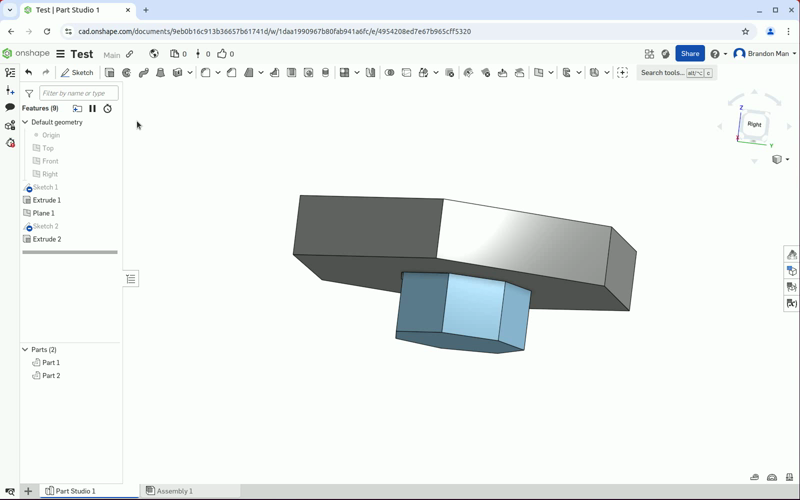
key(right, 3)
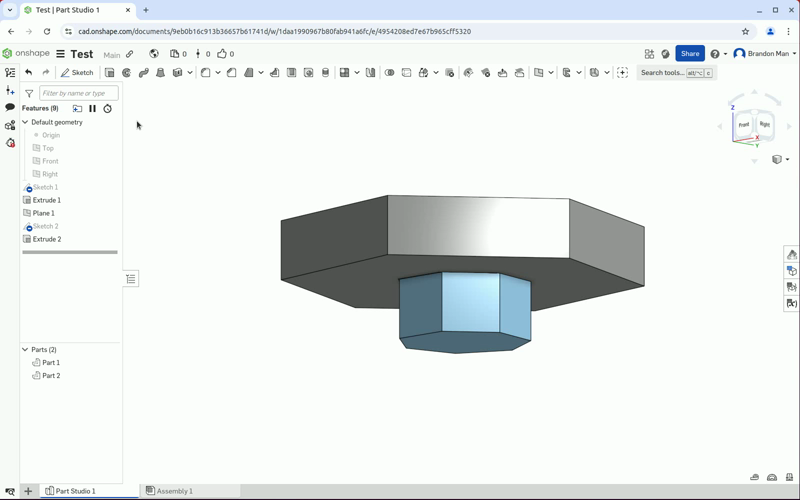
key(down, 3)
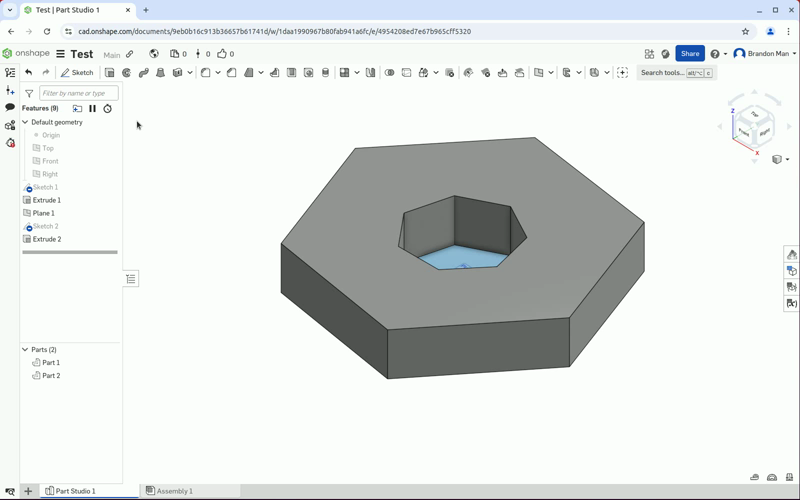
mouse_move(73, 189)
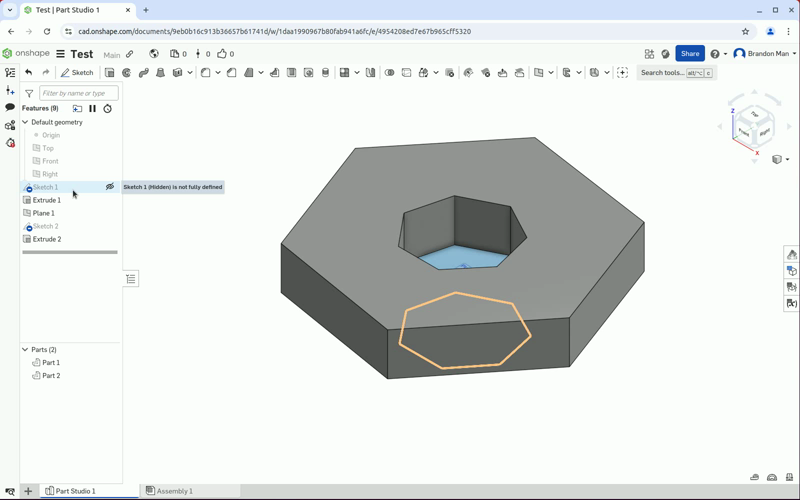
click(73, 189)